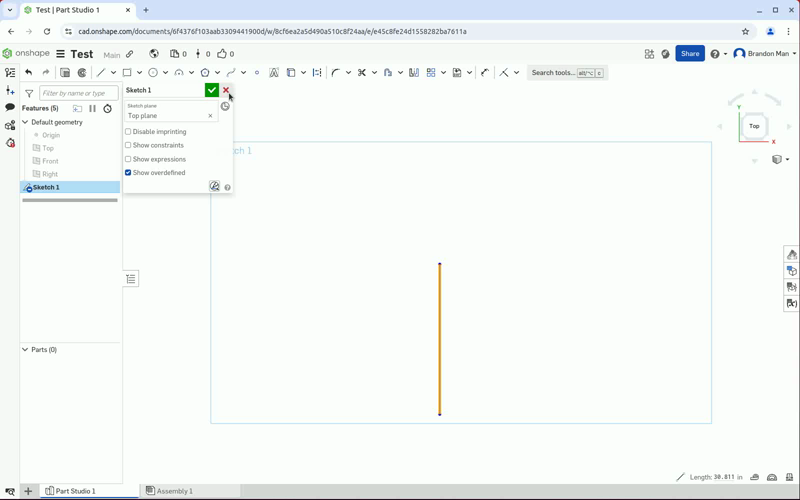
key(shift+h)
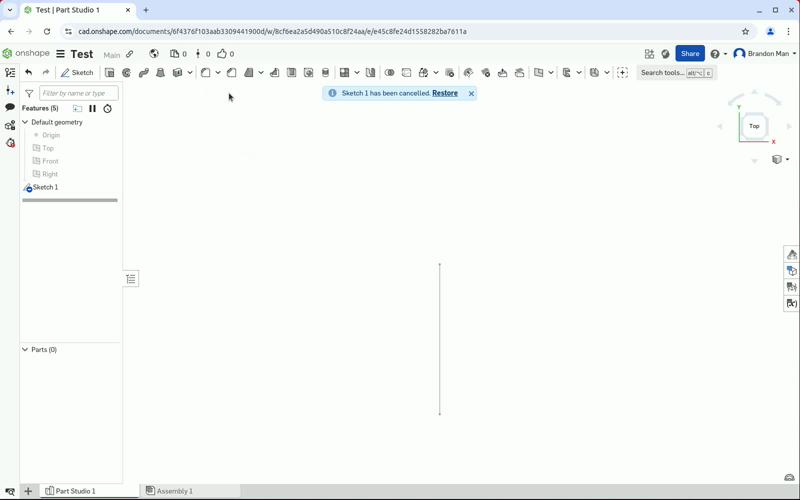
key(shift+s)
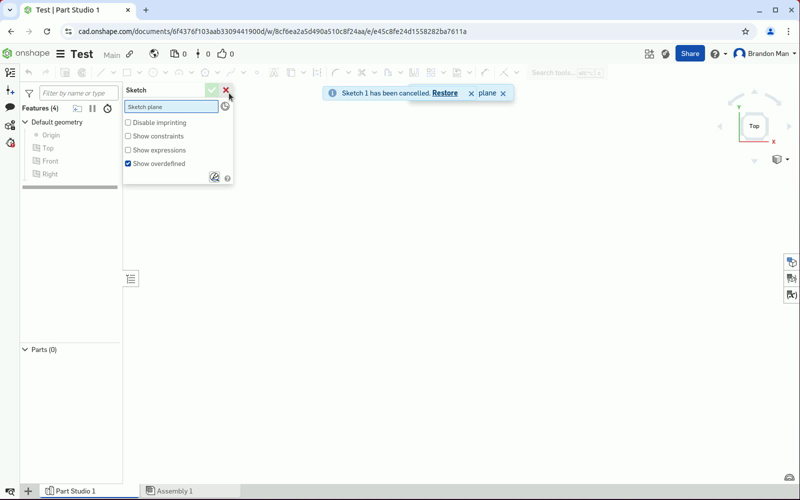
mouse_move(73, 150)
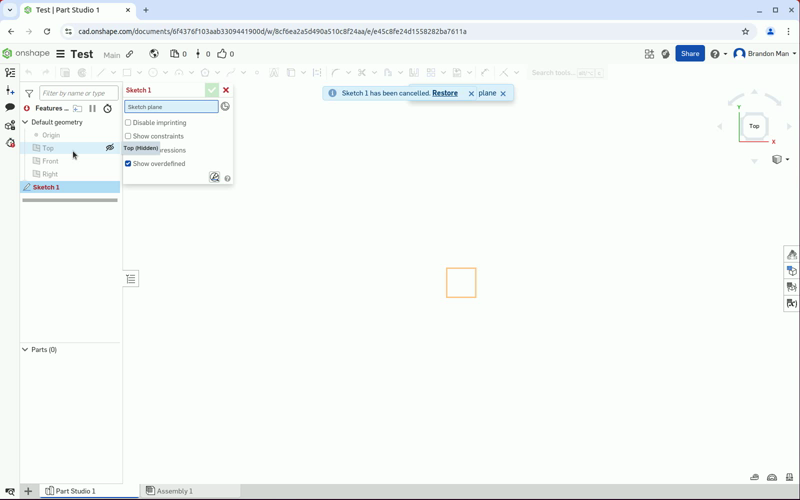
click(73, 150)
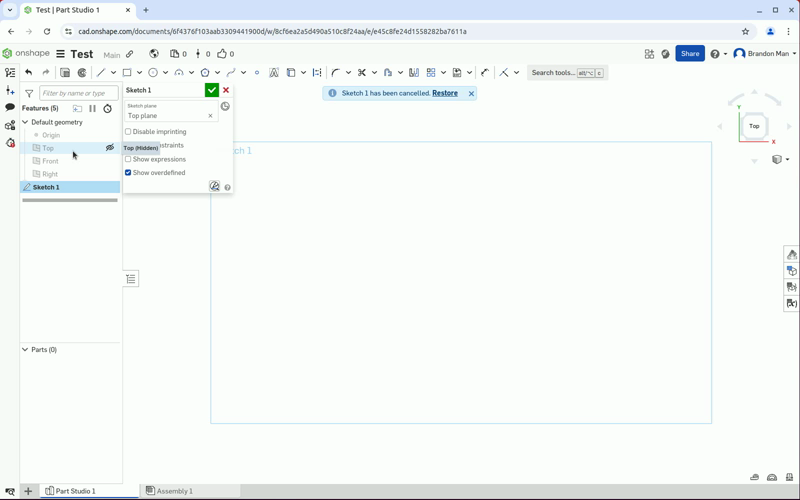
mouse_move(73, 352)
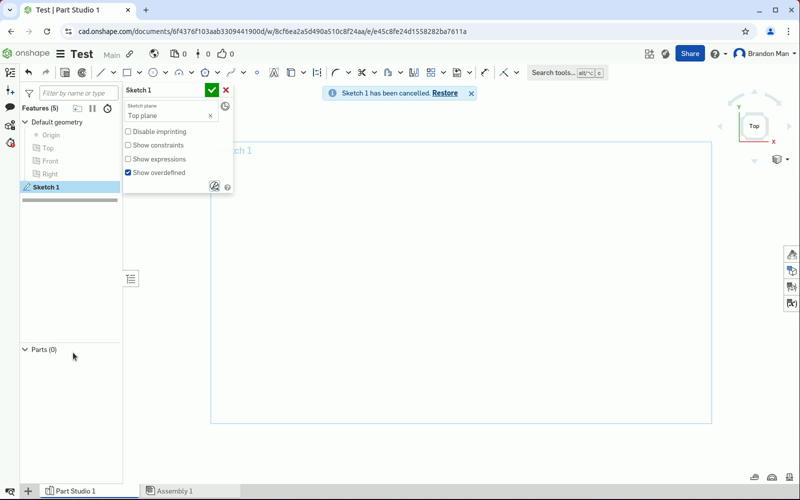
key(y)
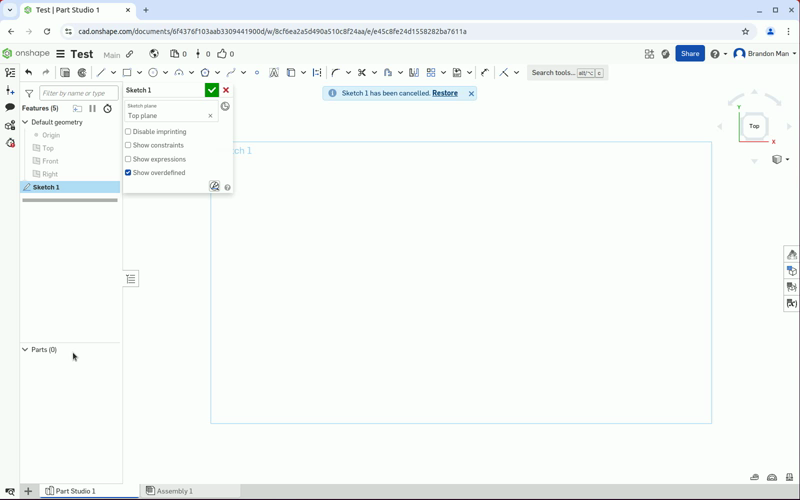
key(c)
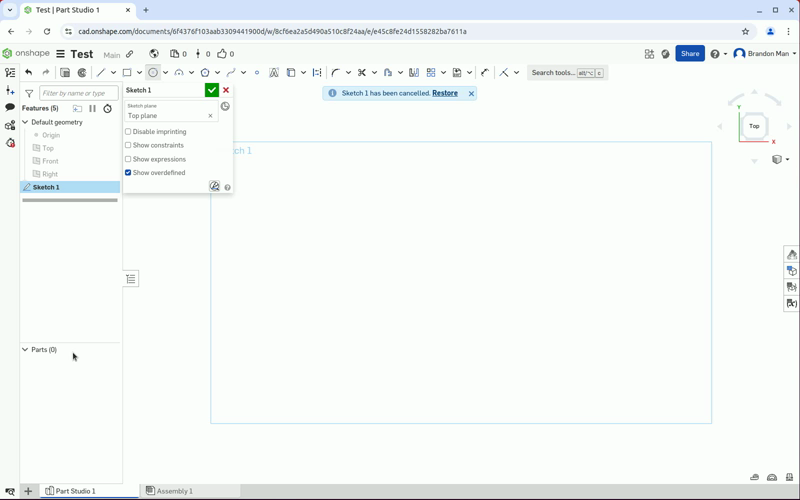
key_down(shift)
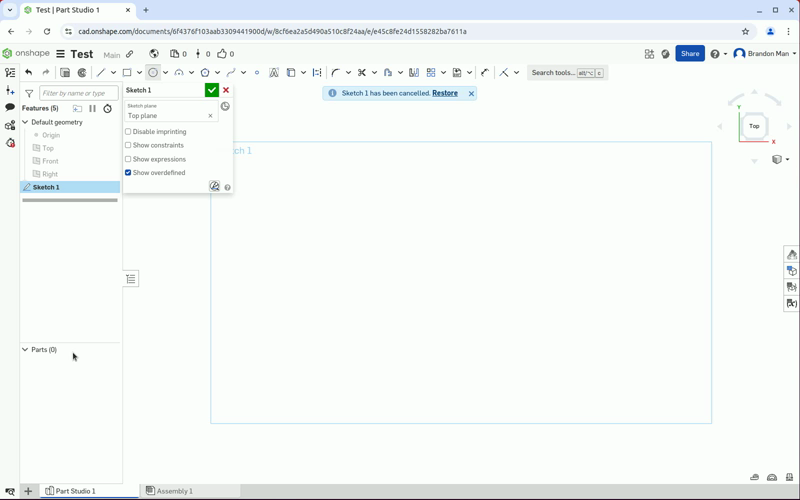
mouse_move(461, 282)
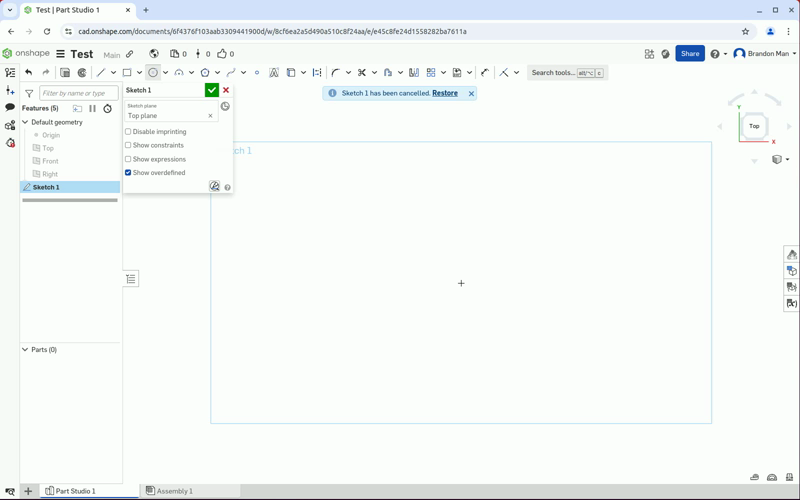
click(461, 282)
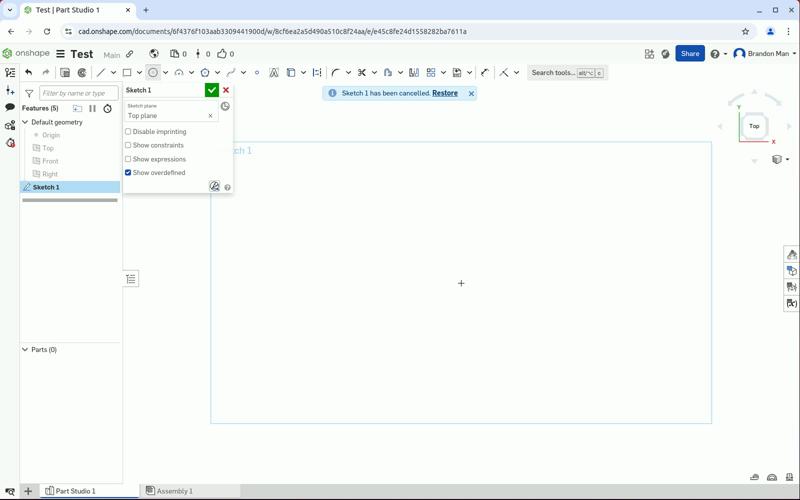
key_up(shift)
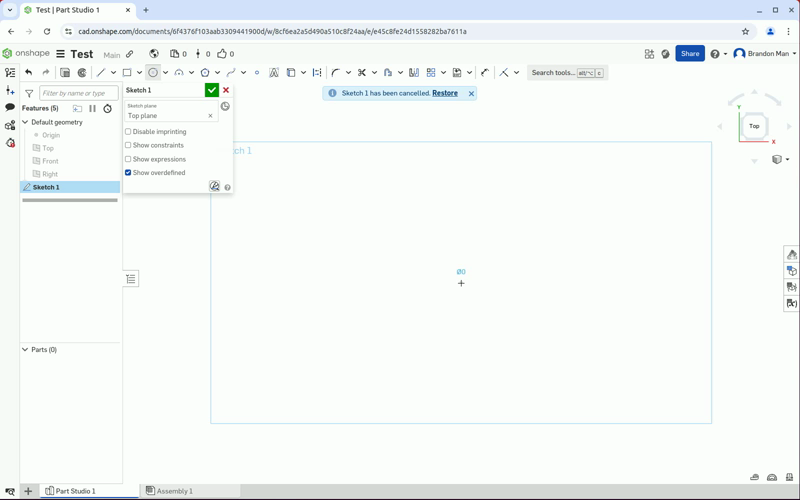
mouse_move(485, 282)
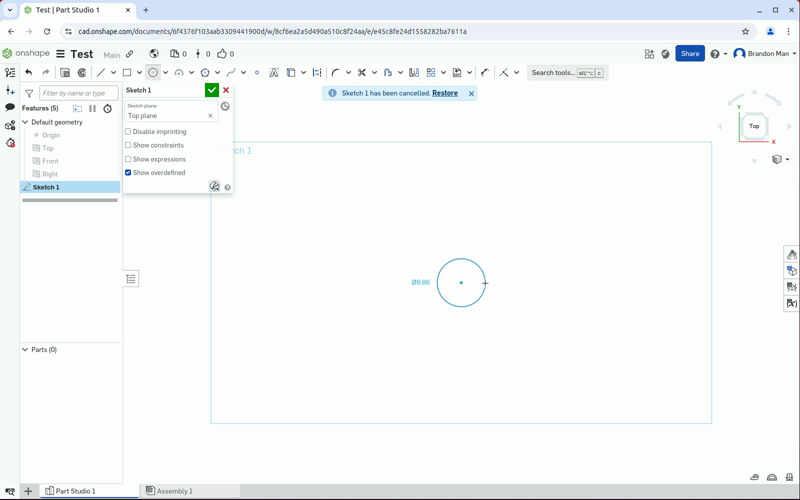
click(485, 282)
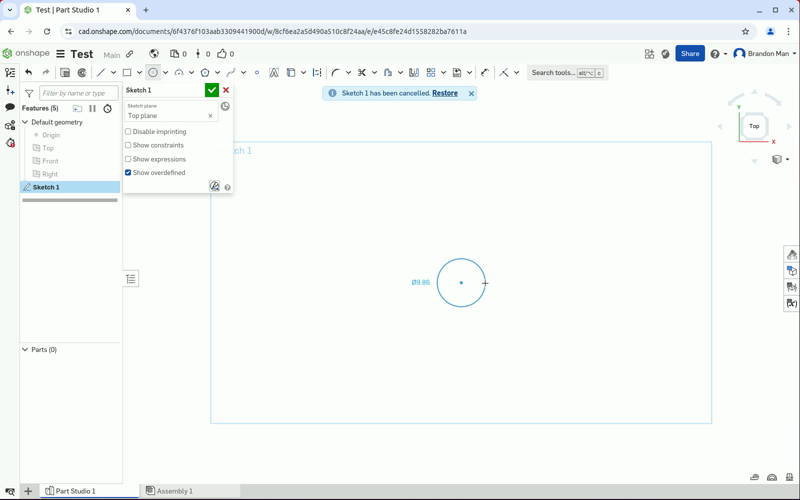
key(esc)
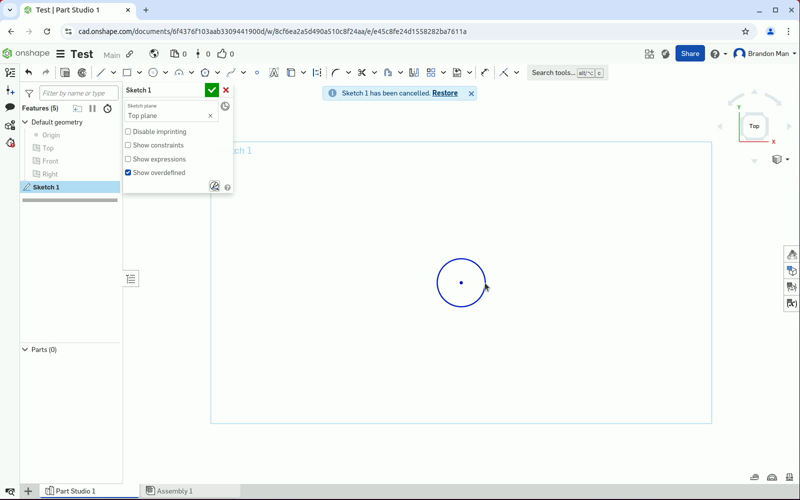
mouse_move(457, 272)
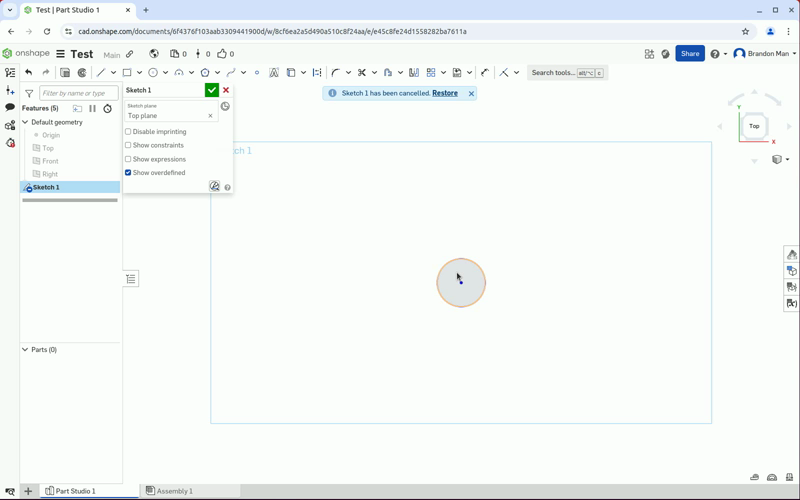
click(457, 272)
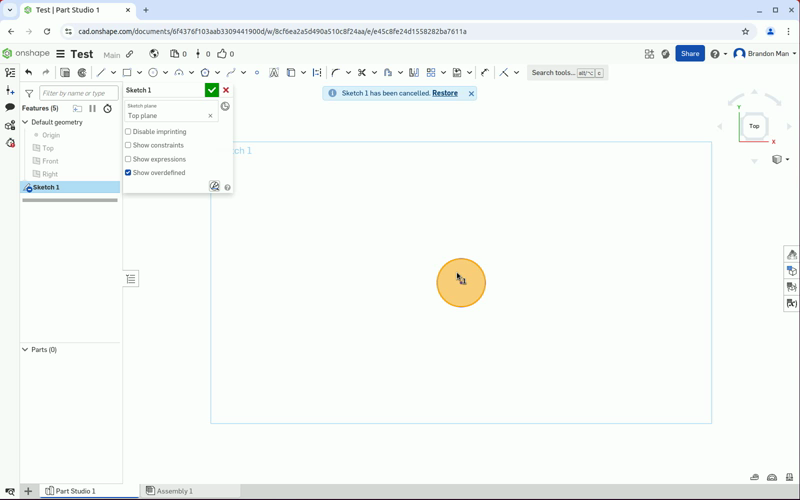
mouse_move(73, 352)
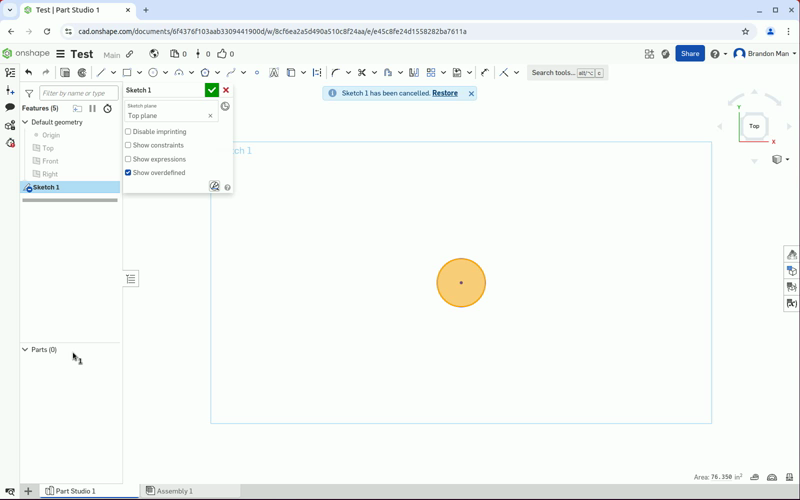
key(shift+y)
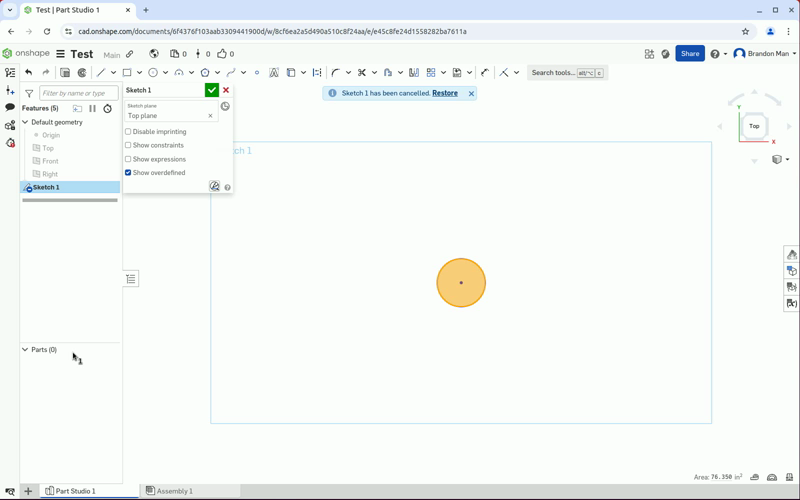
key(shift+e)
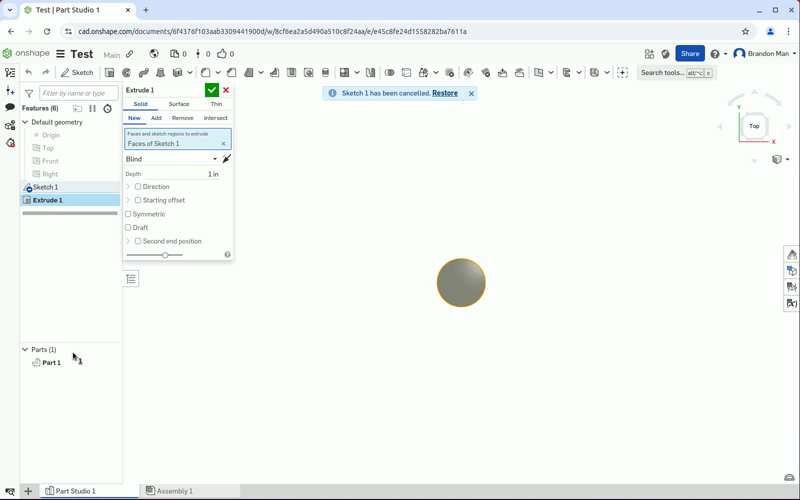
mouse_move(143, 106)
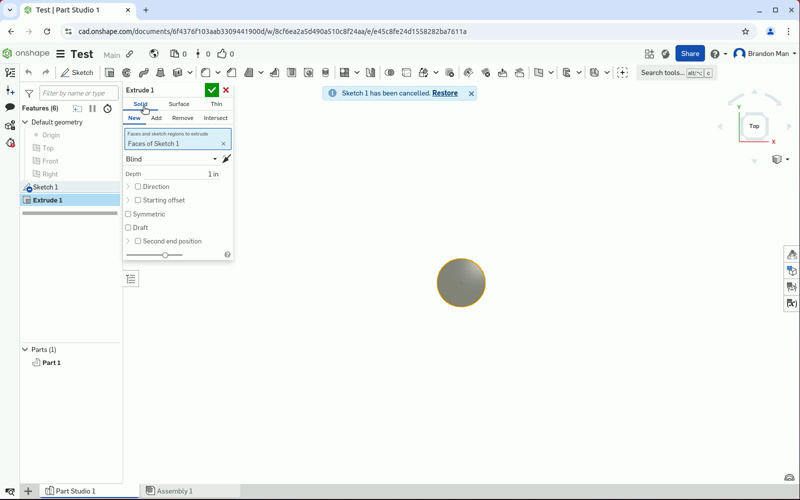
click(143, 106)
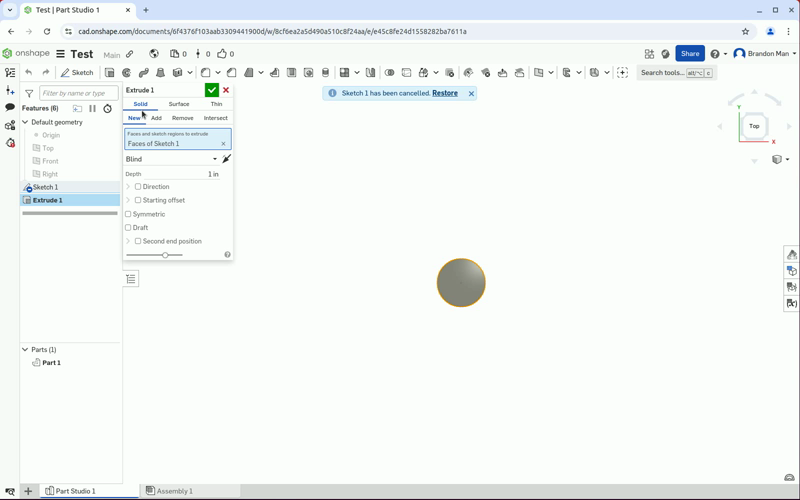
mouse_move(137, 120)
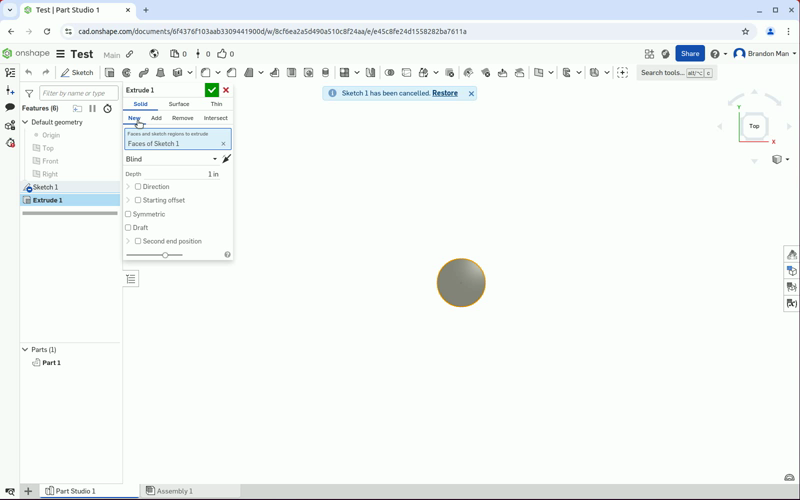
click(137, 120)
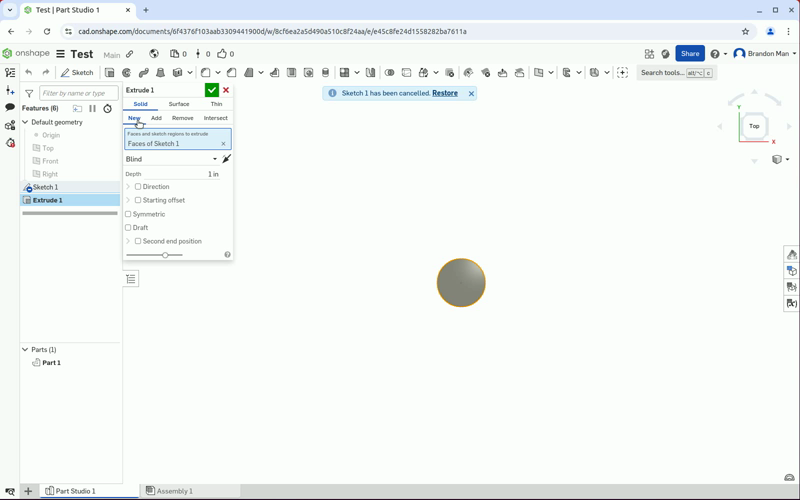
key(tab, 4)
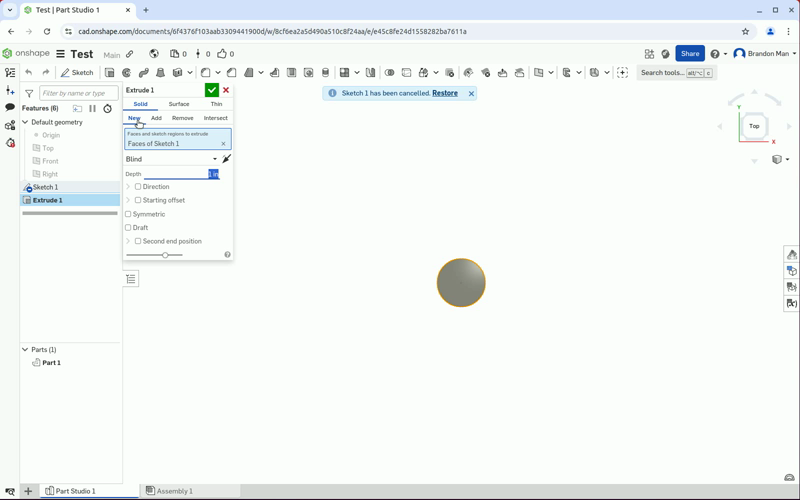
text(23.108)
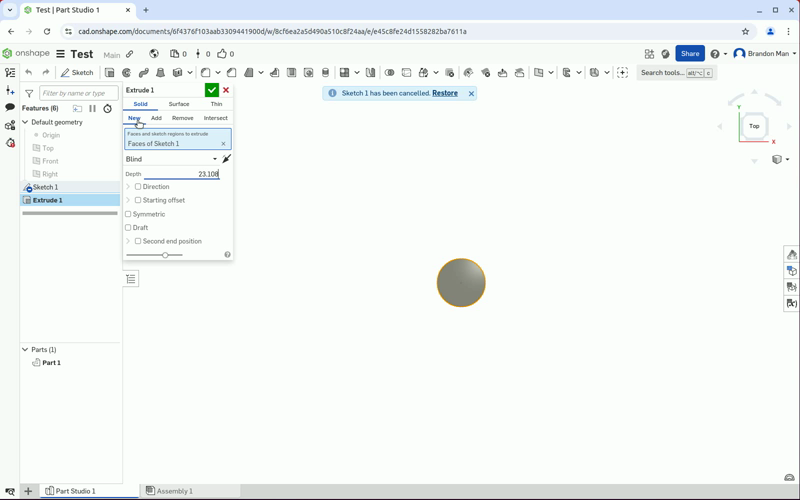
key(enter)
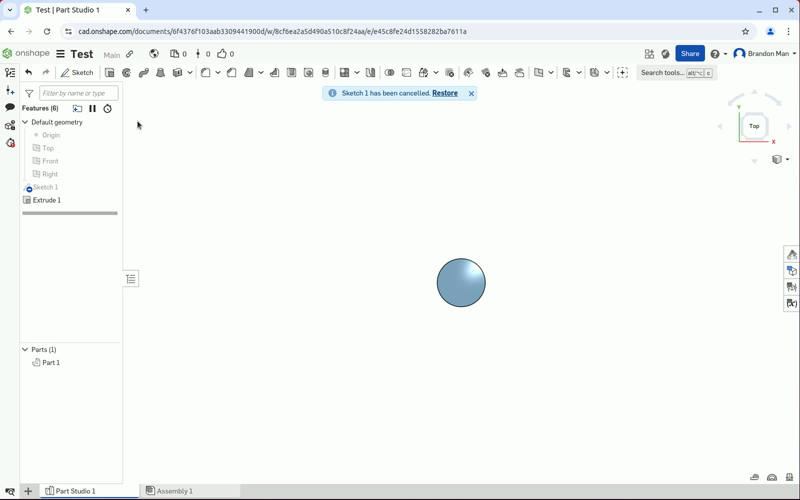
key(shift+h)
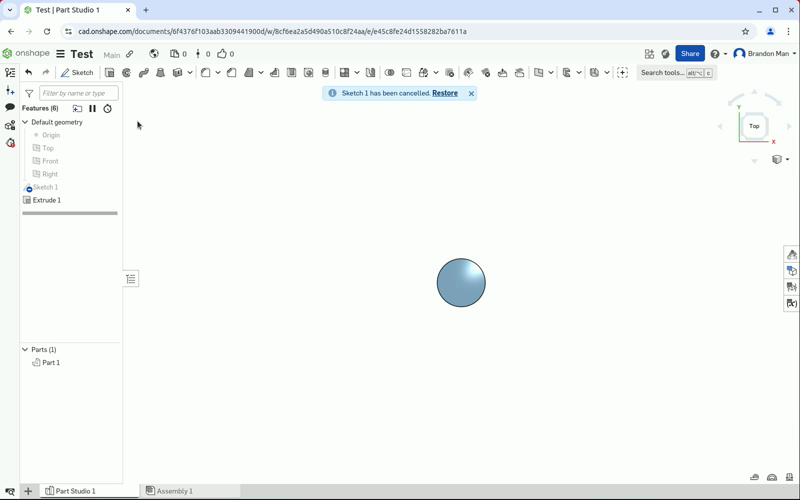
key(shift+h)
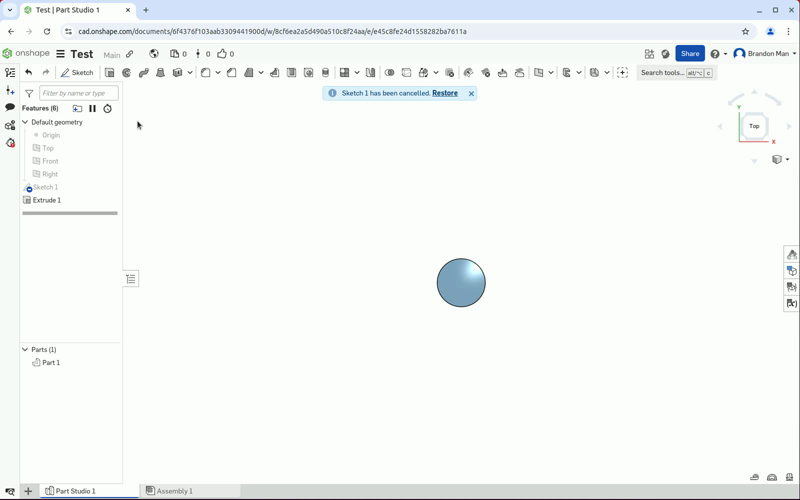
mouse_move(73, 189)
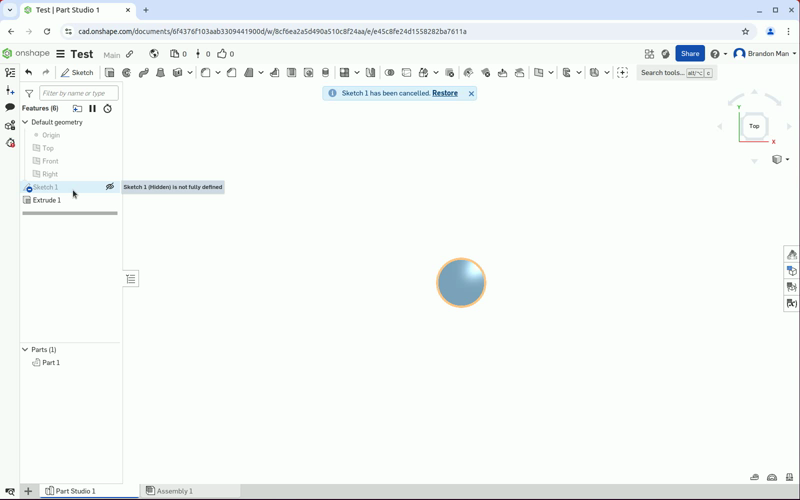
click(73, 189)
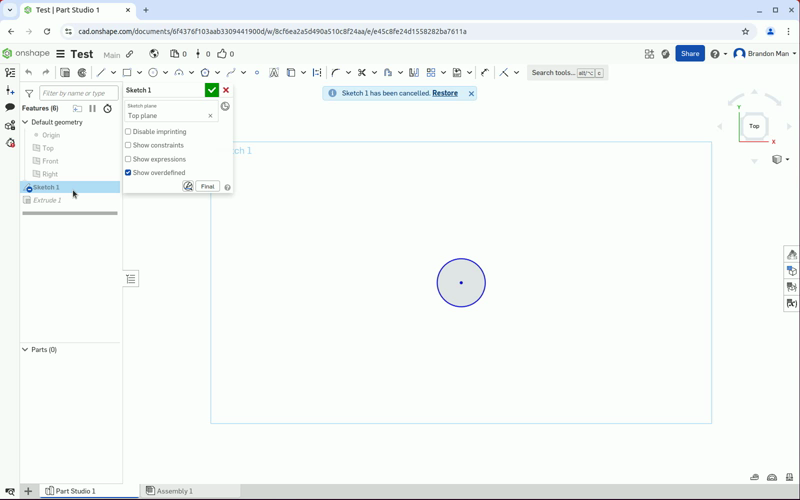
mouse_move(229, 92)
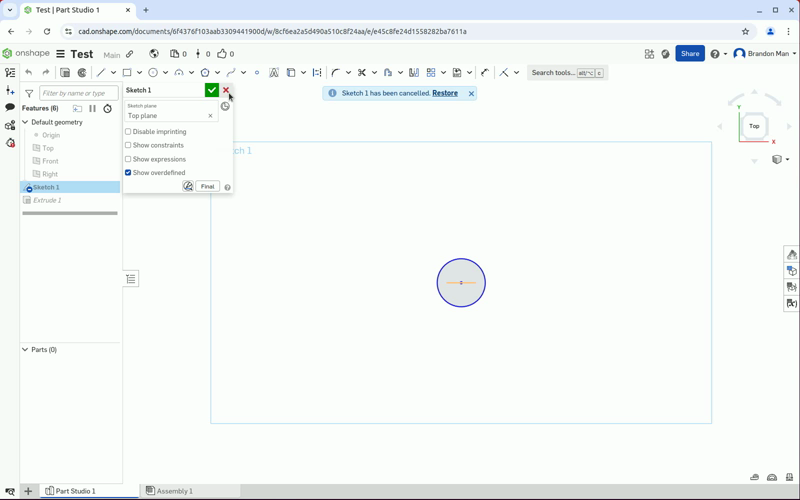
click(229, 92)
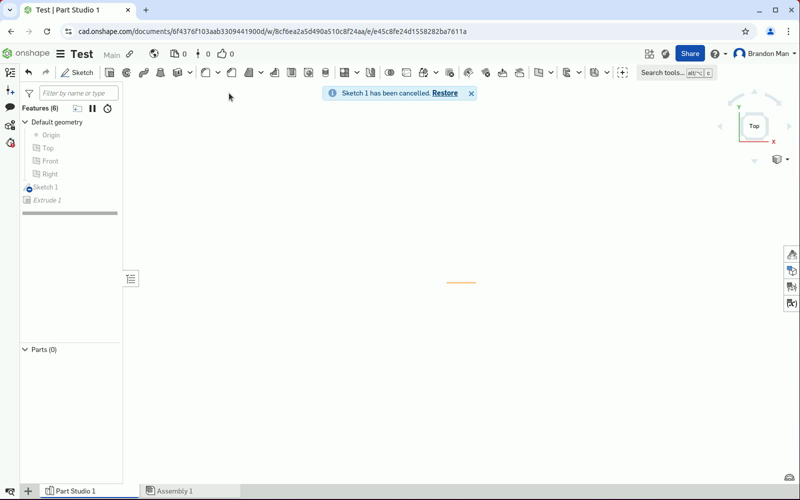
mouse_move(73, 352)
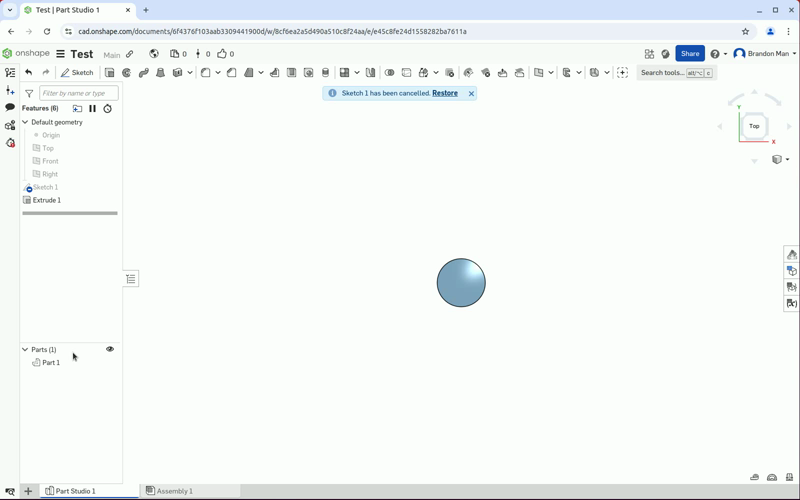
key(y)
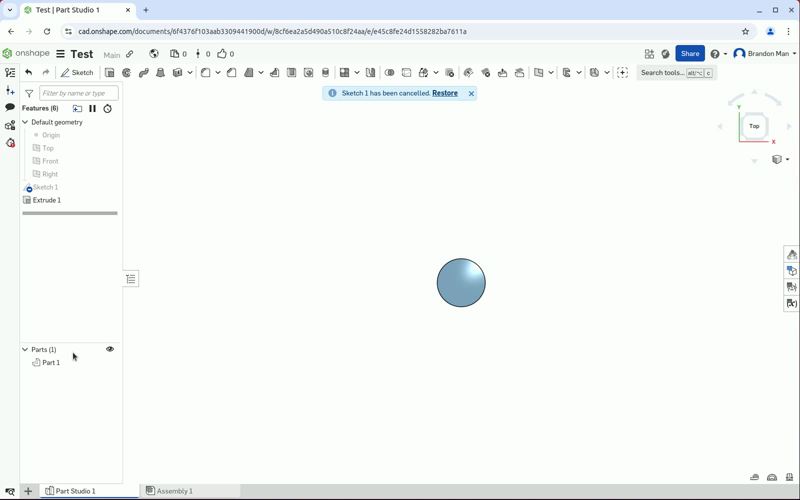
key(shift+p)
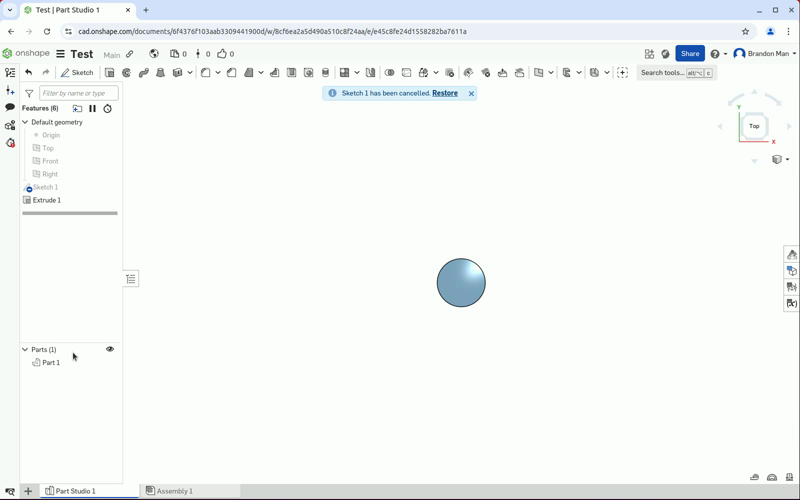
key(space)
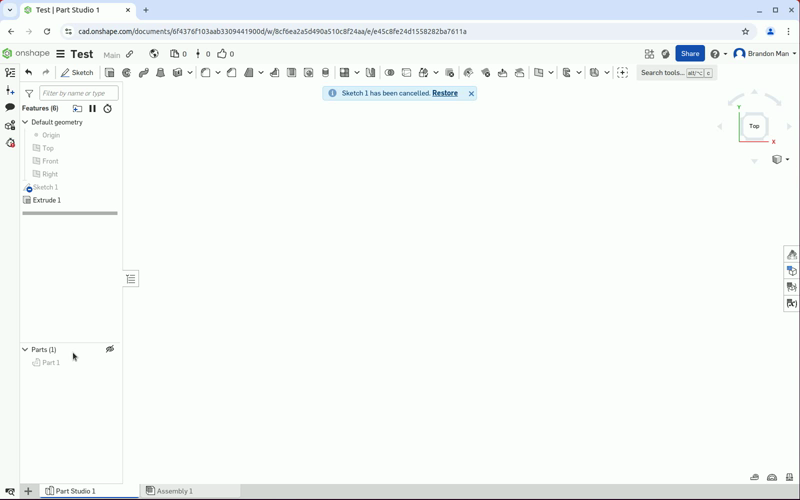
key_down(shift)
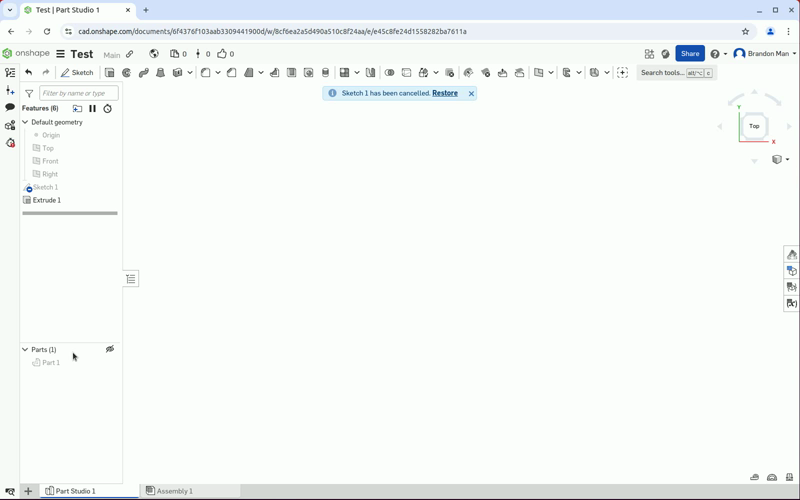
key(up)
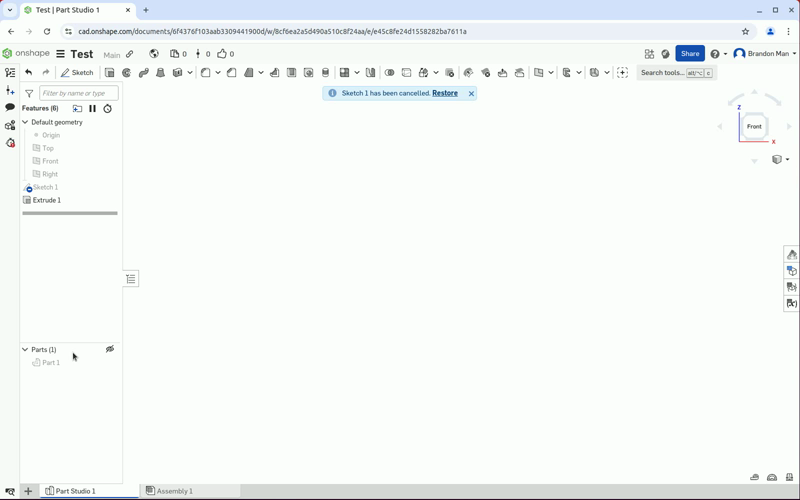
key_up(shift)
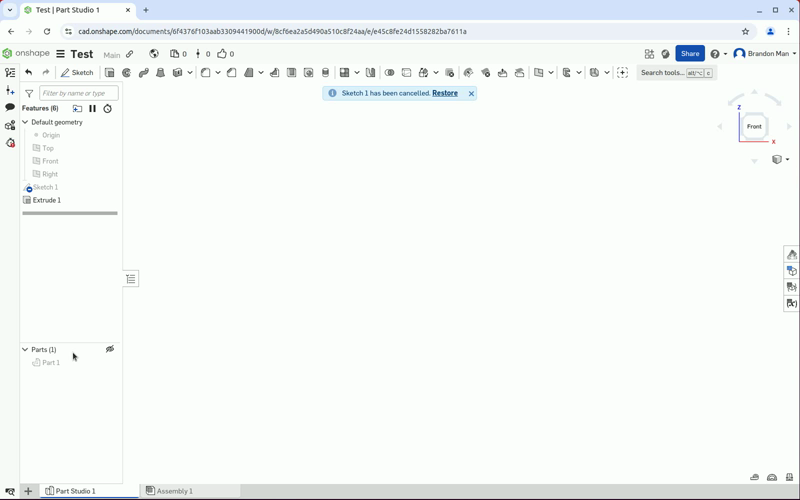
key(space)
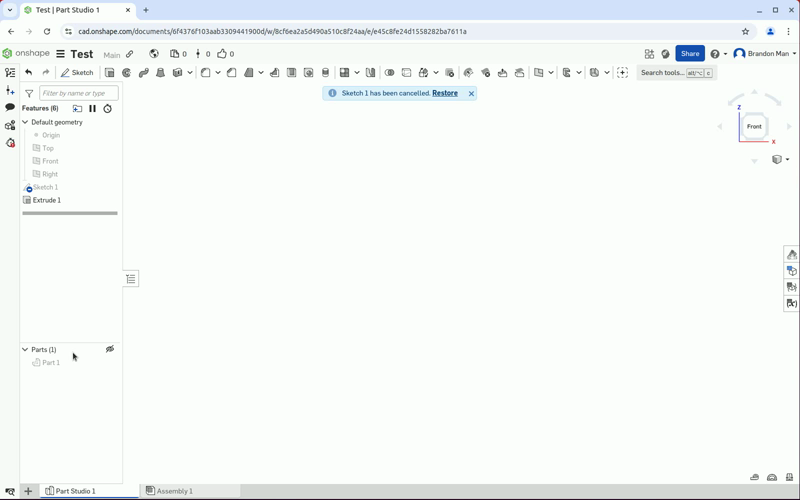
key_down(shift)
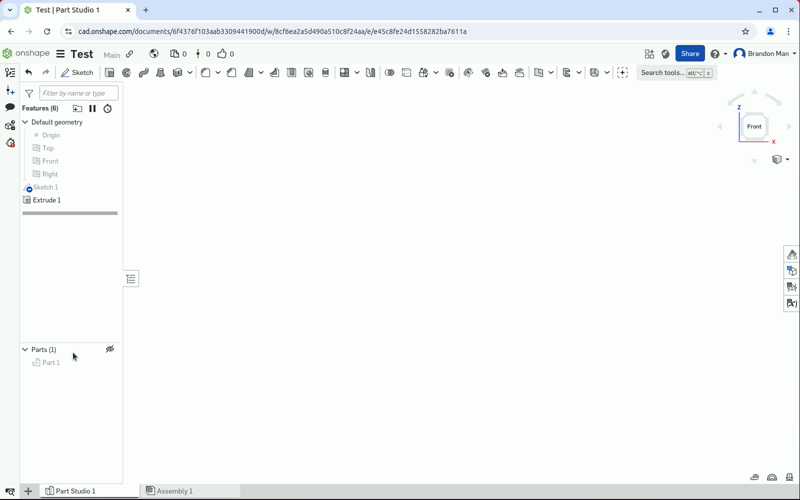
key(left)
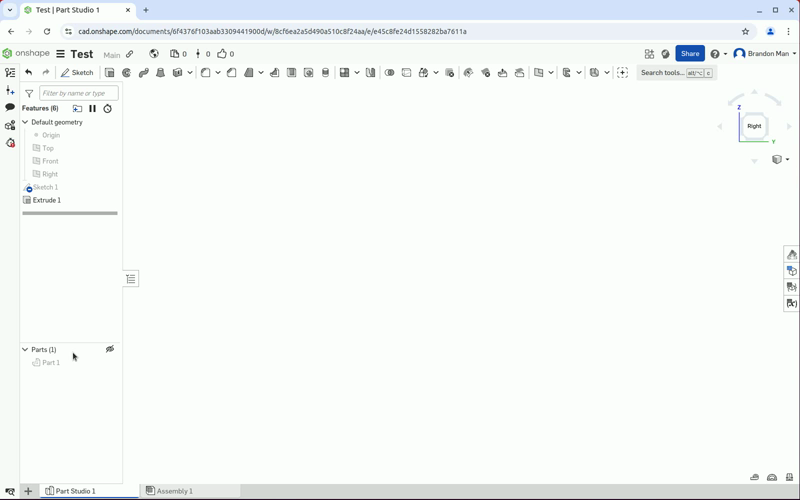
key_up(shift)
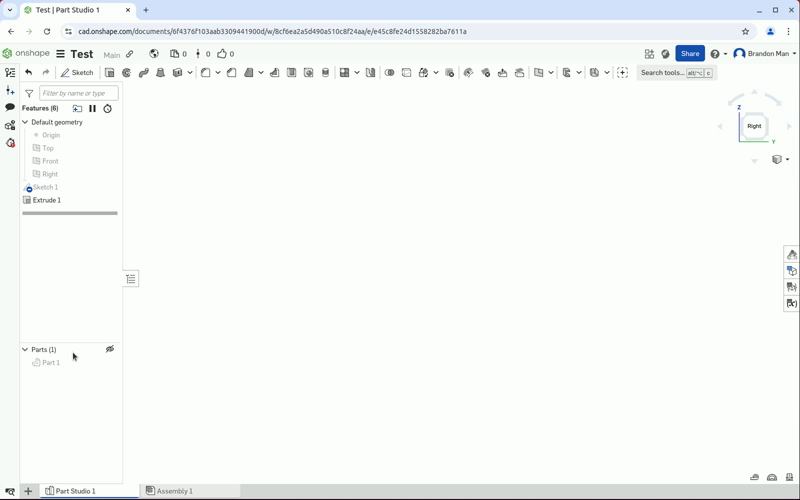
mouse_move(73, 352)
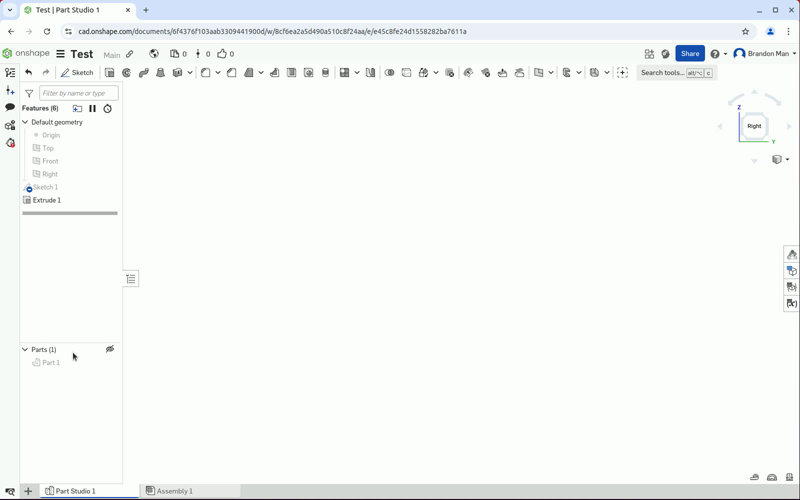
key(shift+y)
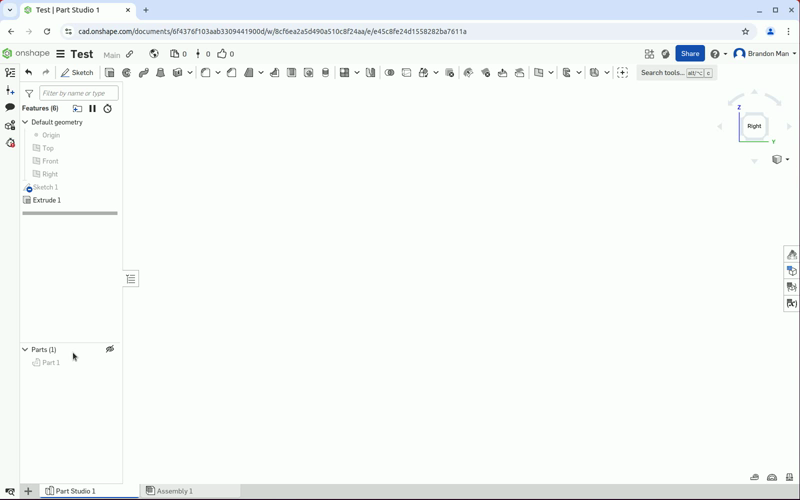
key(shift+s)
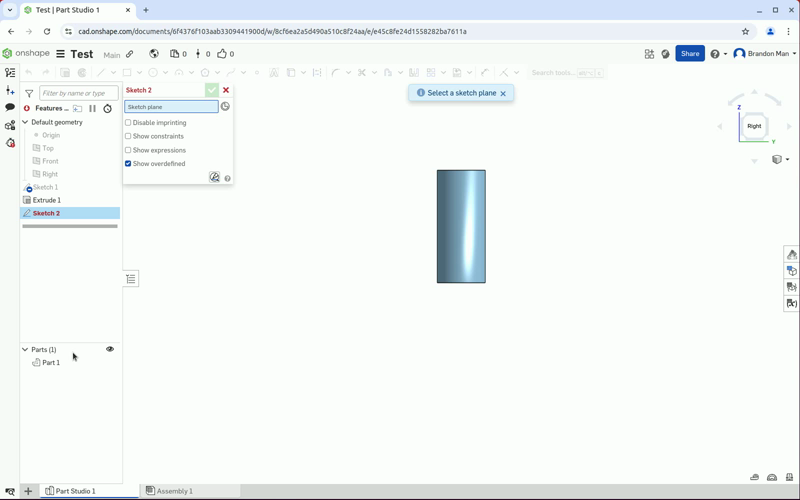
mouse_move(73, 176)
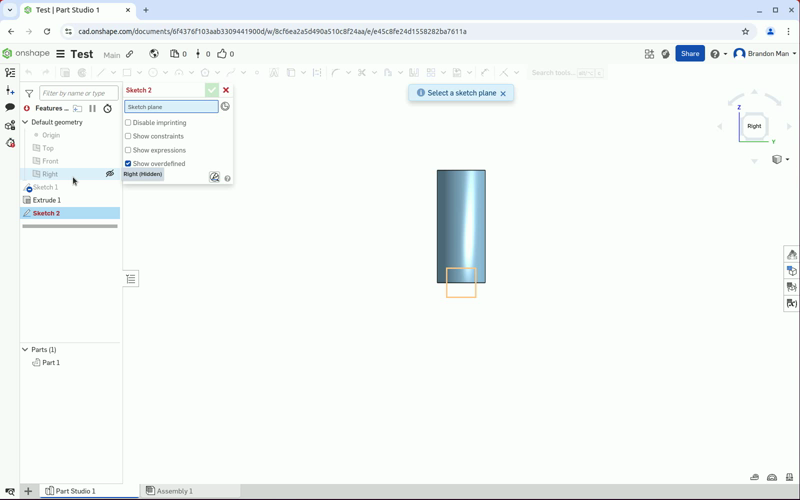
click(73, 176)
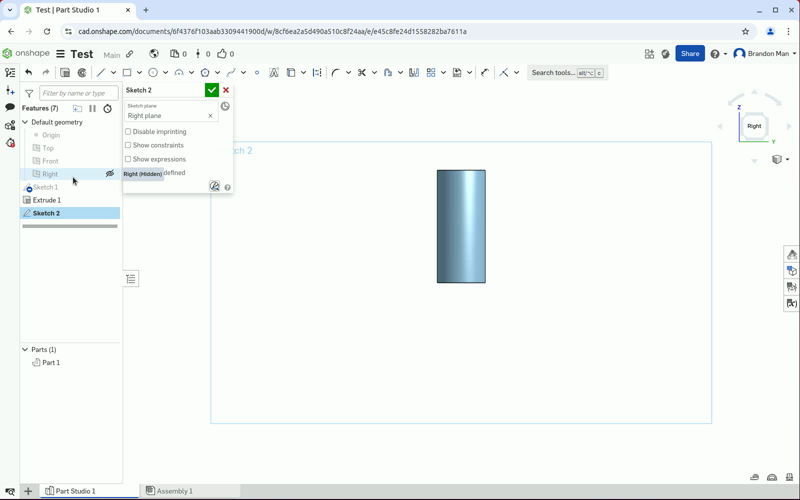
mouse_move(73, 352)
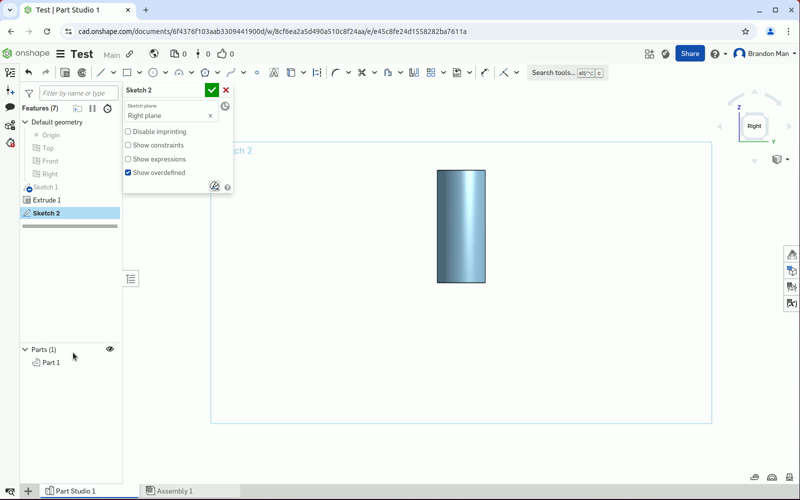
key(y)
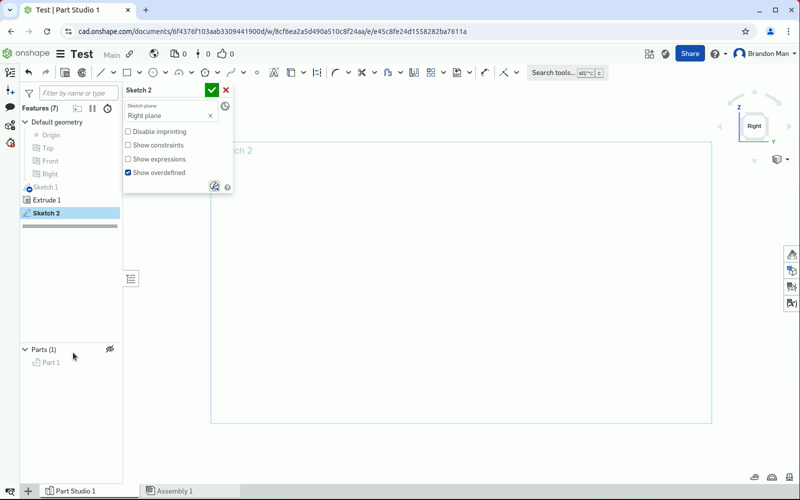
key(a)
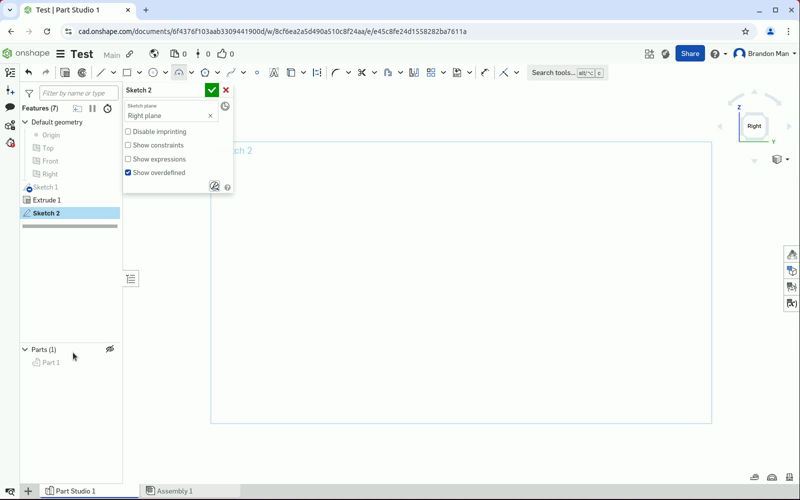
key_down(shift)
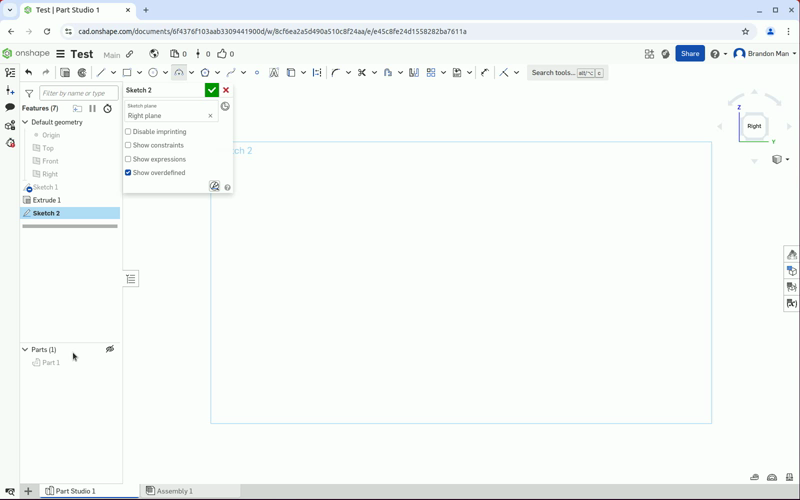
mouse_move(385, 282)
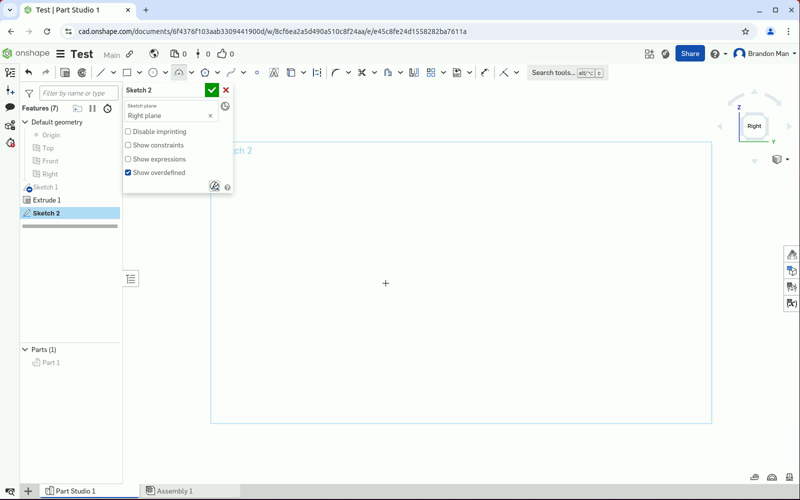
click(385, 282)
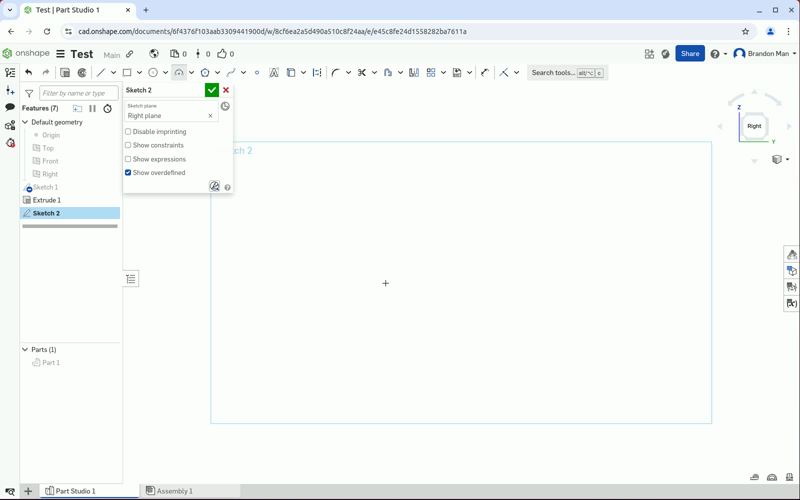
key_up(shift)
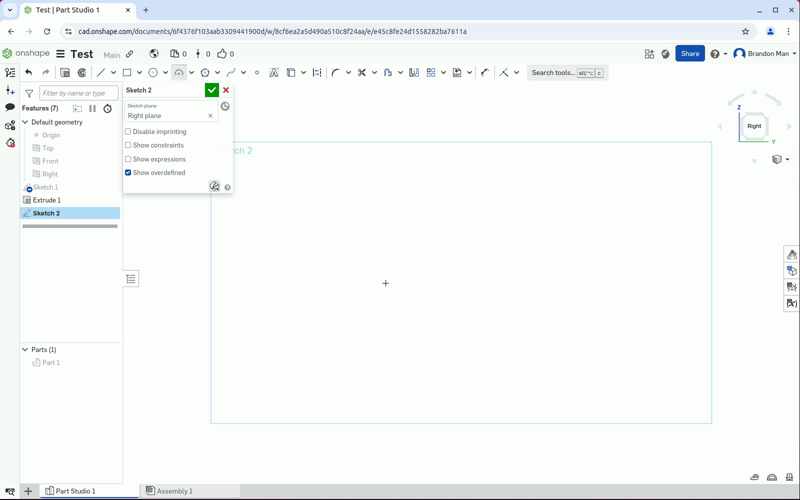
key_down(shift)
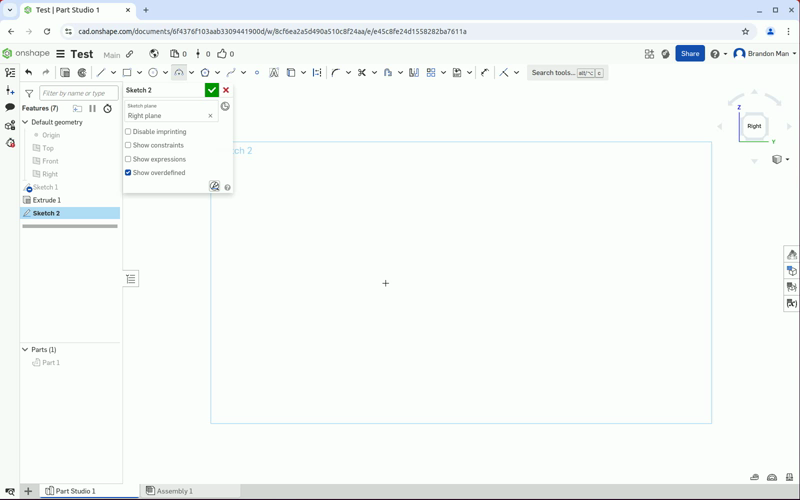
mouse_move(535, 282)
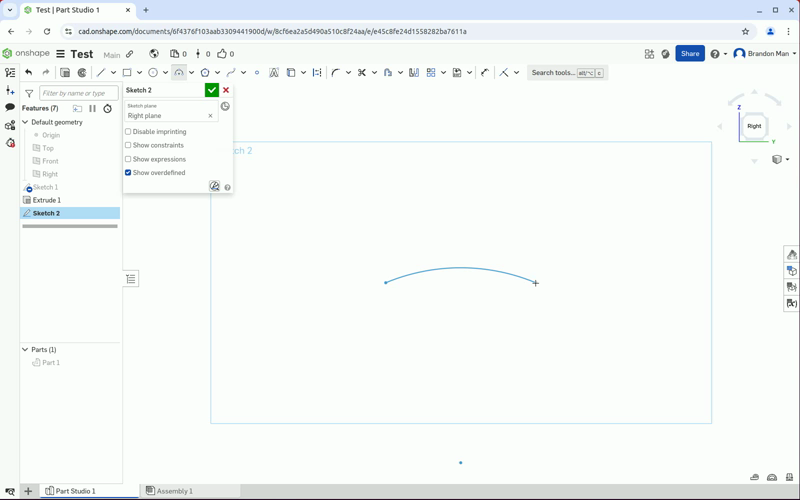
click(535, 282)
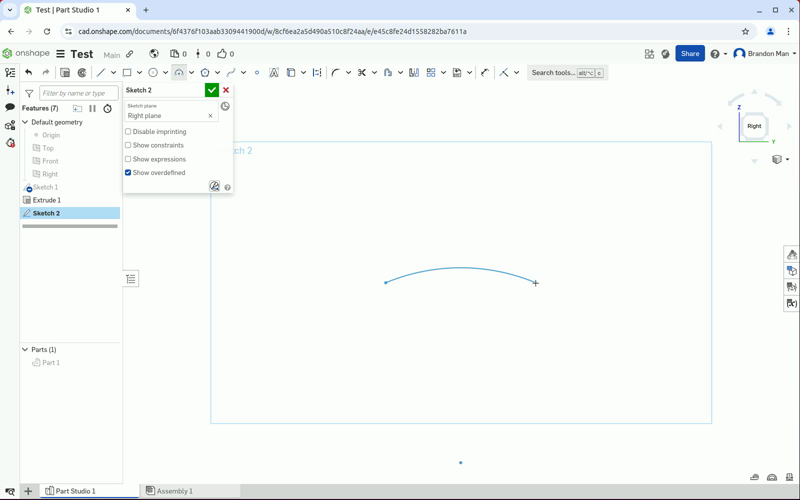
mouse_move(460, 311)
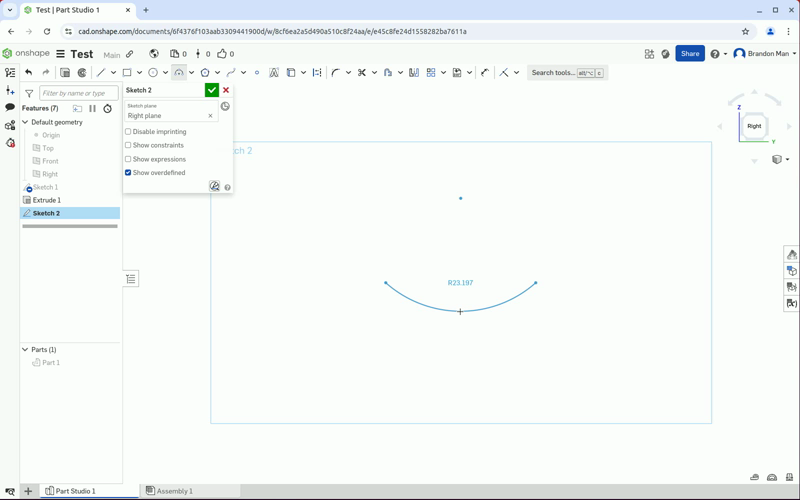
click(460, 311)
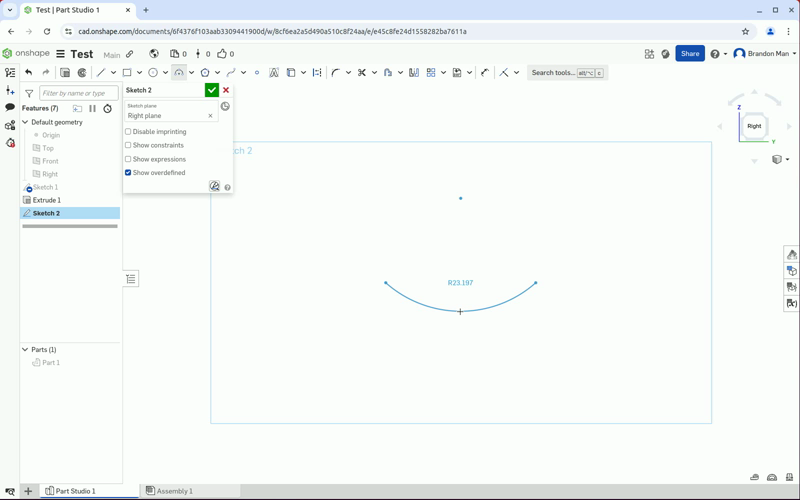
key_up(shift)
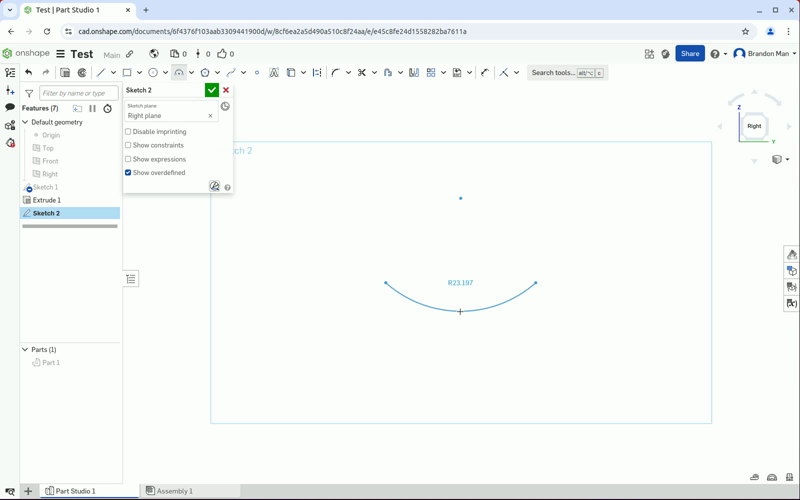
key(esc)
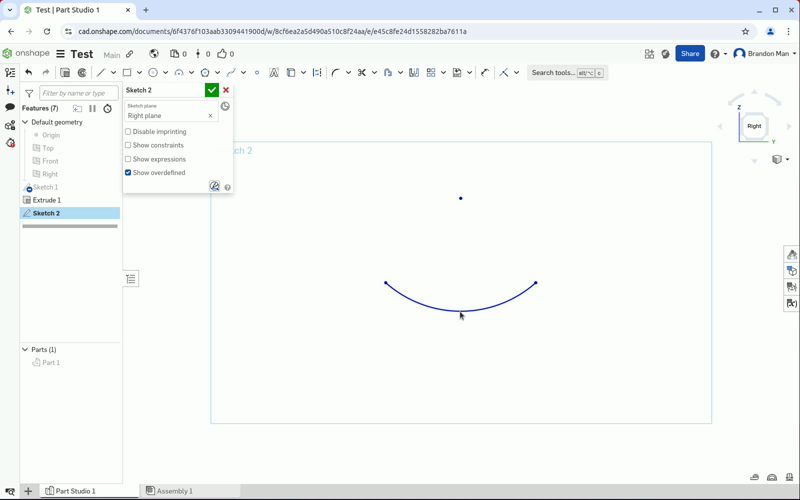
key(l)
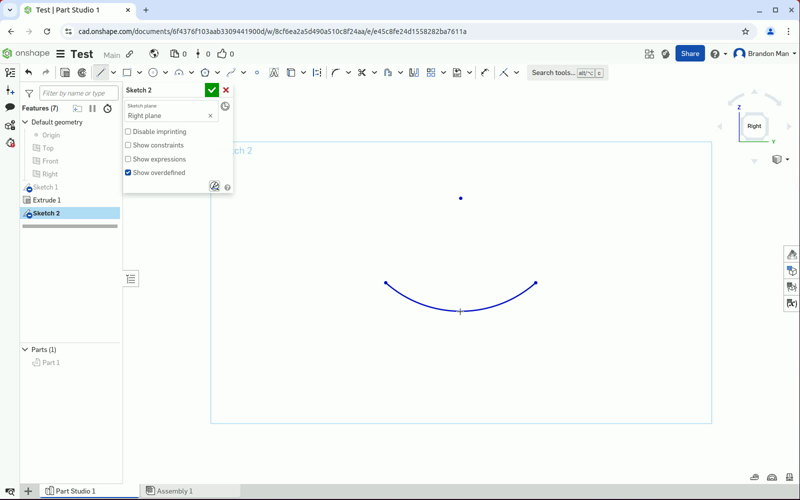
mouse_move(535, 282)
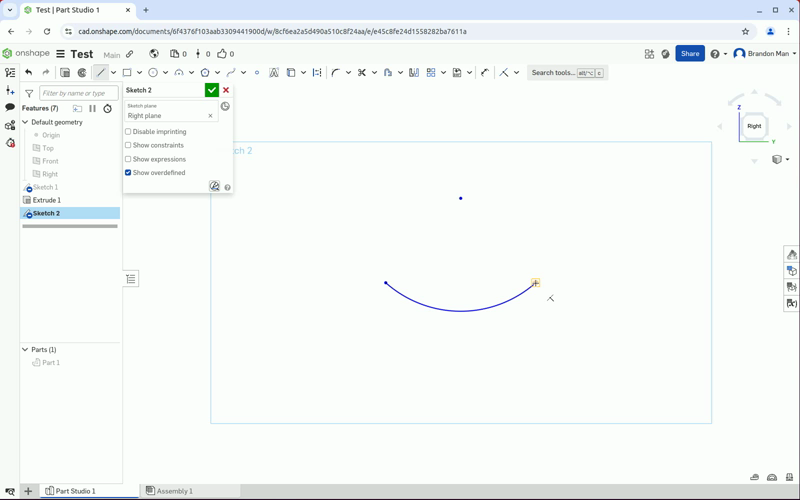
click(535, 282)
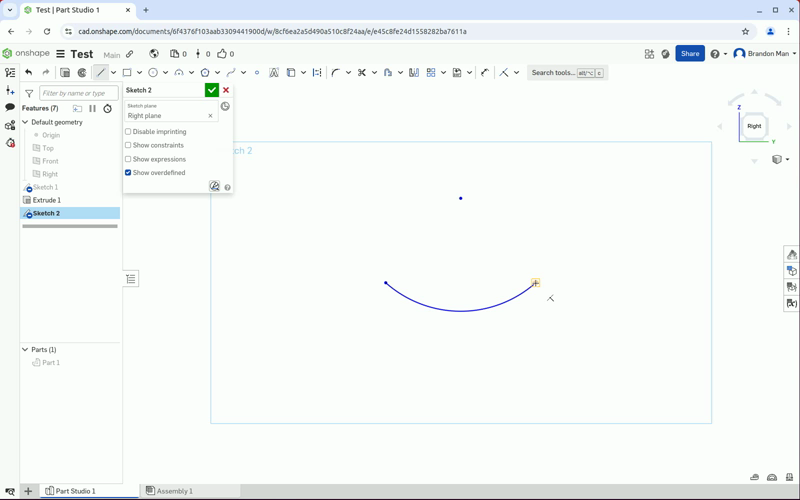
key_down(shift)
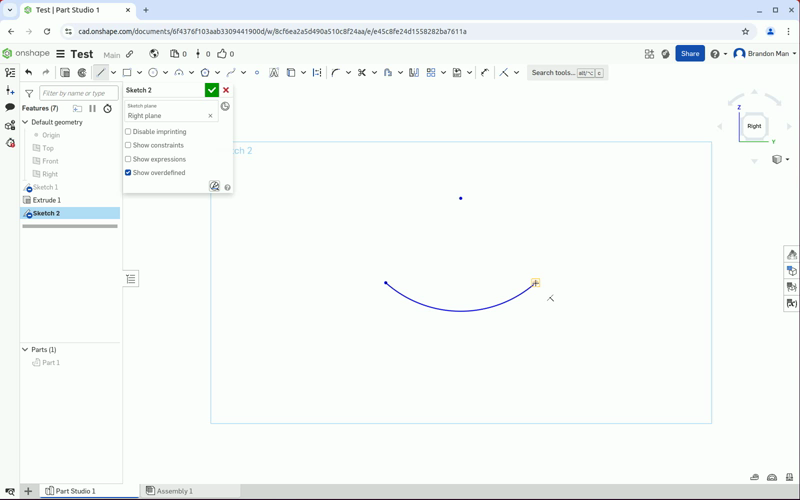
mouse_move(461, 282)
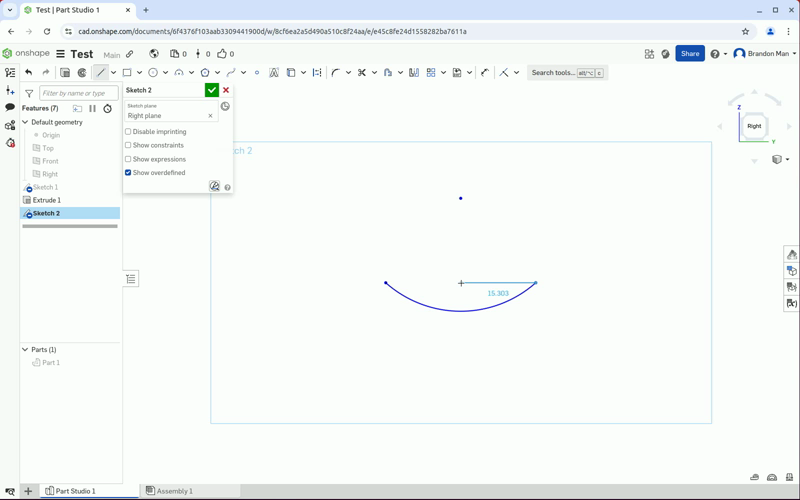
click(461, 282)
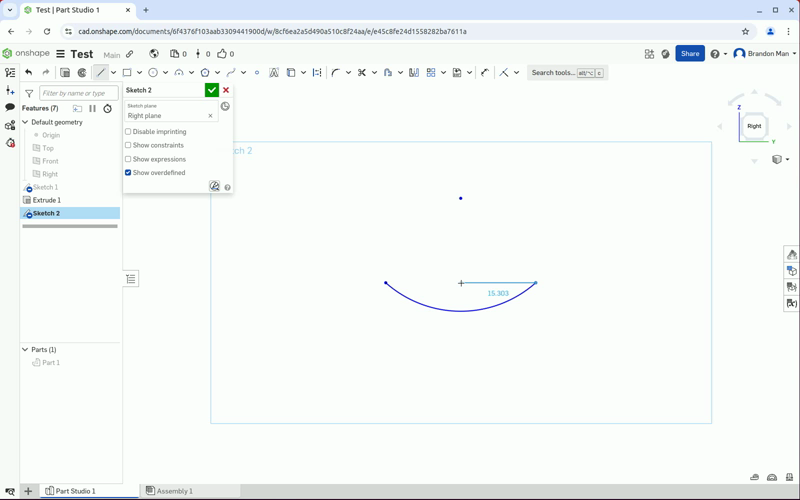
key_up(shift)
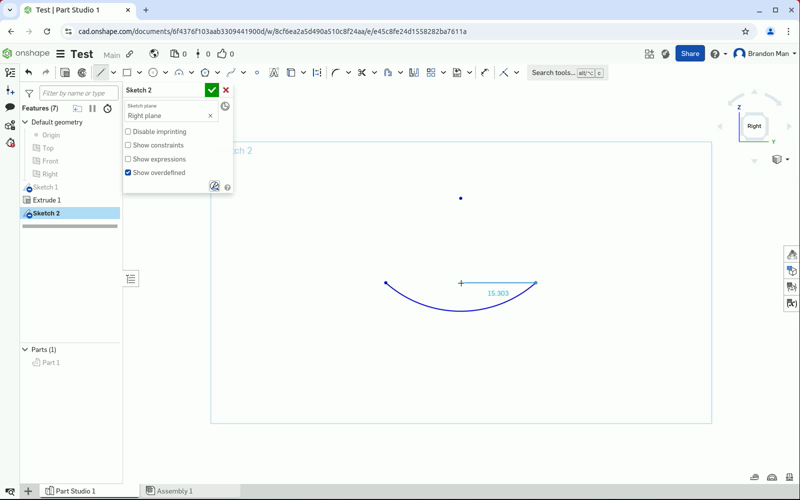
key_down(shift)
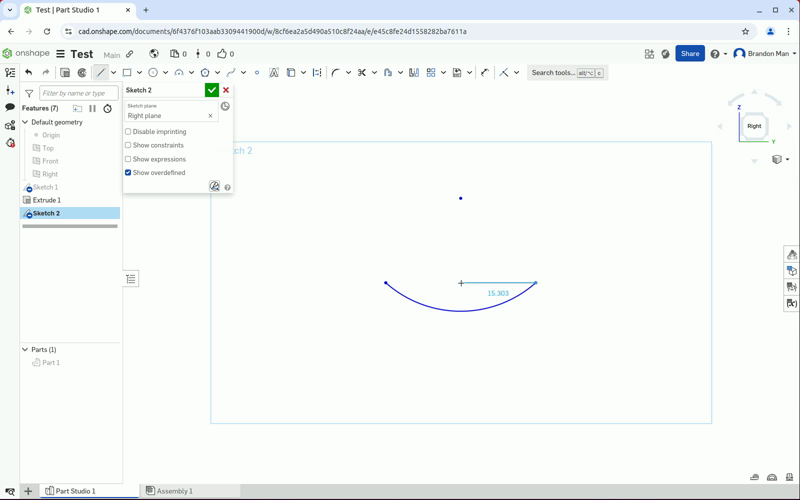
mouse_move(385, 282)
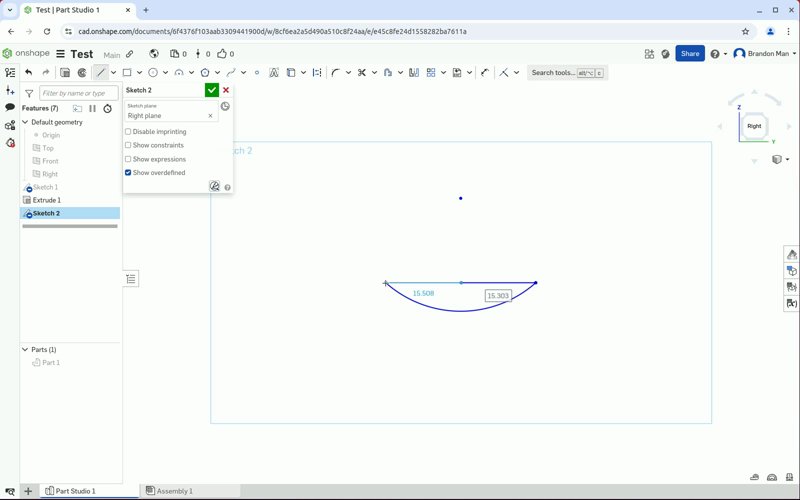
key_up(shift)
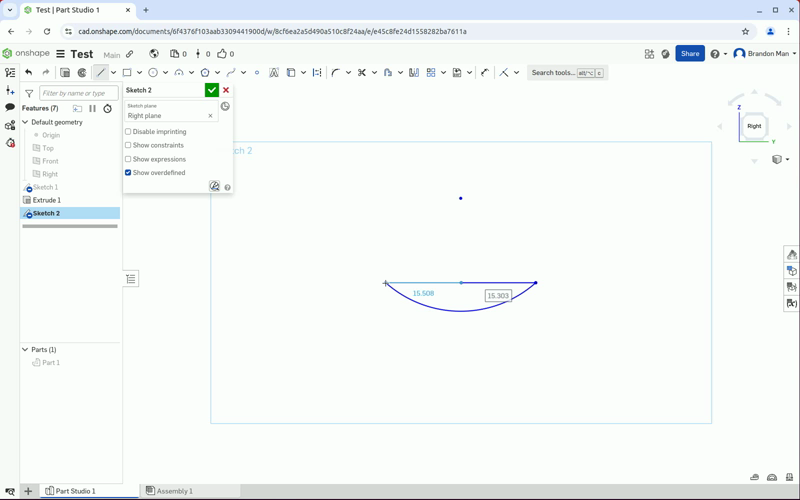
click(385, 282)
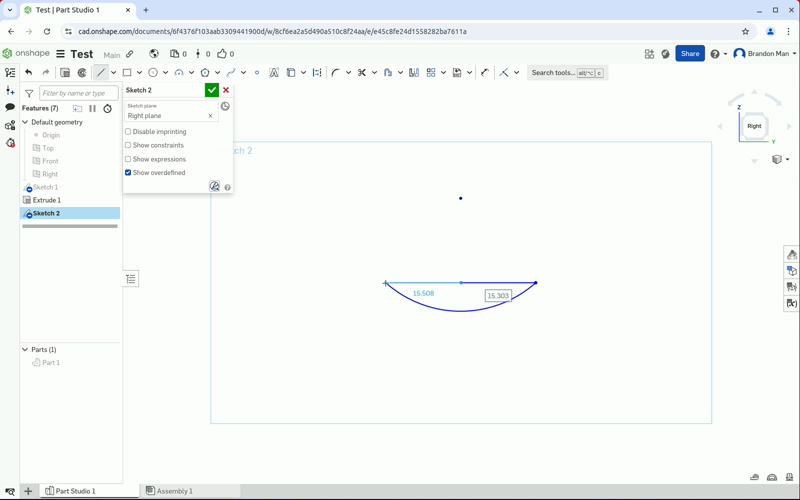
key(esc)
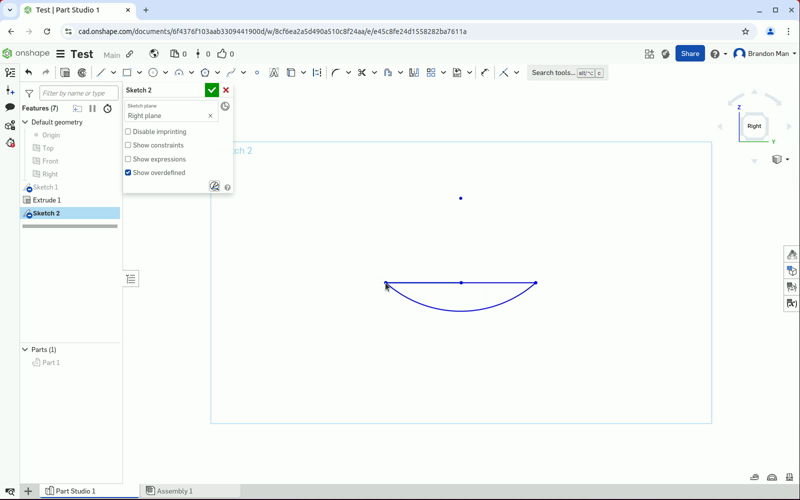
mouse_move(477, 292)
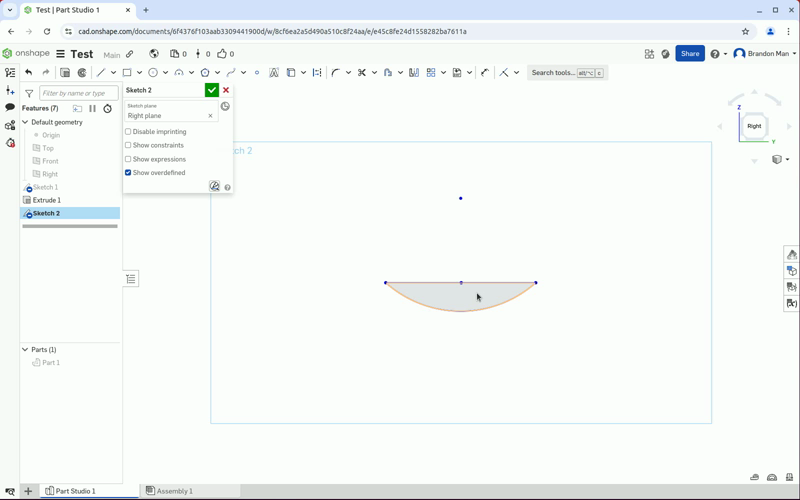
click(477, 292)
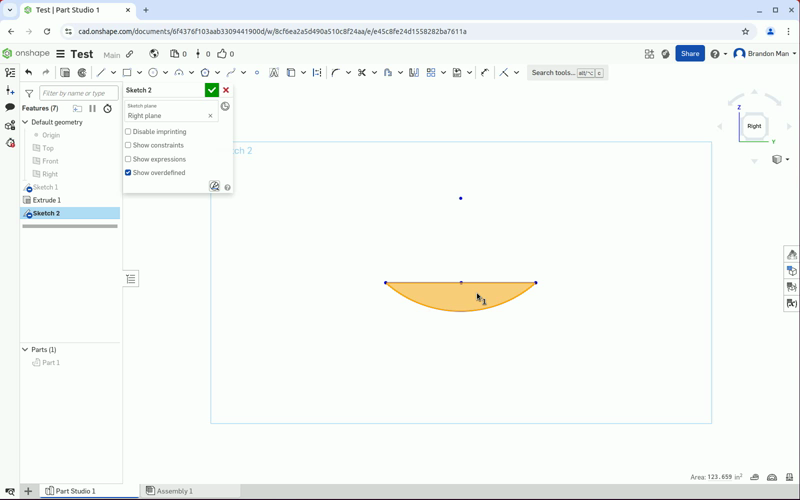
mouse_move(73, 352)
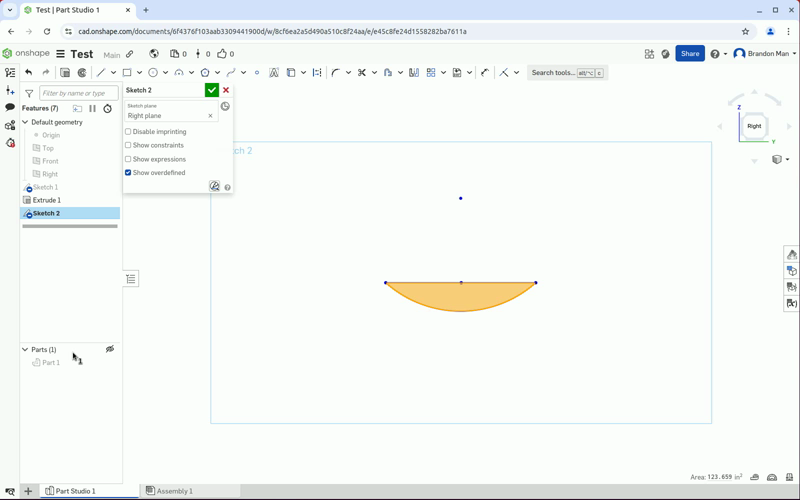
key(shift+y)
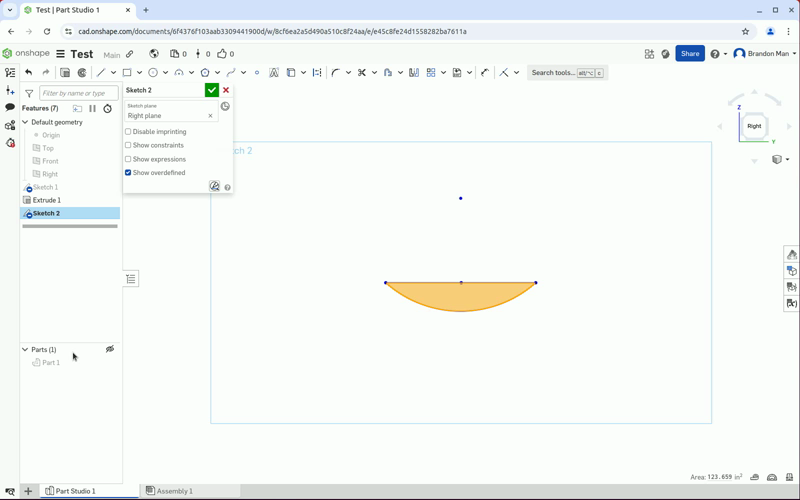
key(shift+e)
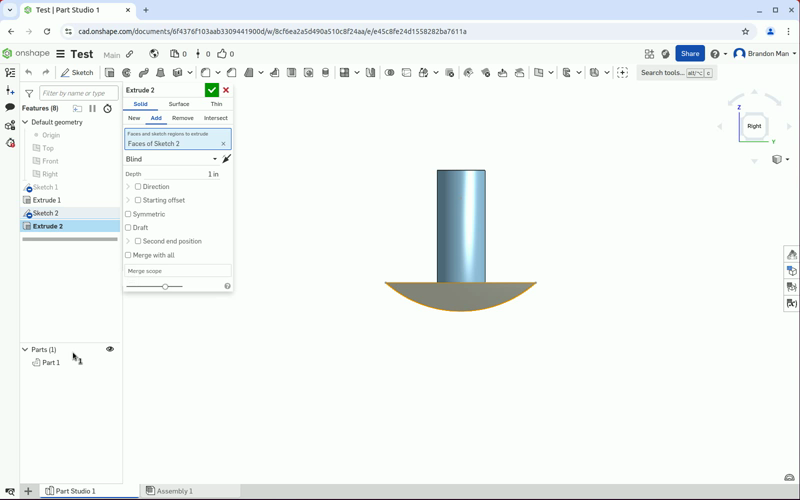
mouse_move(143, 106)
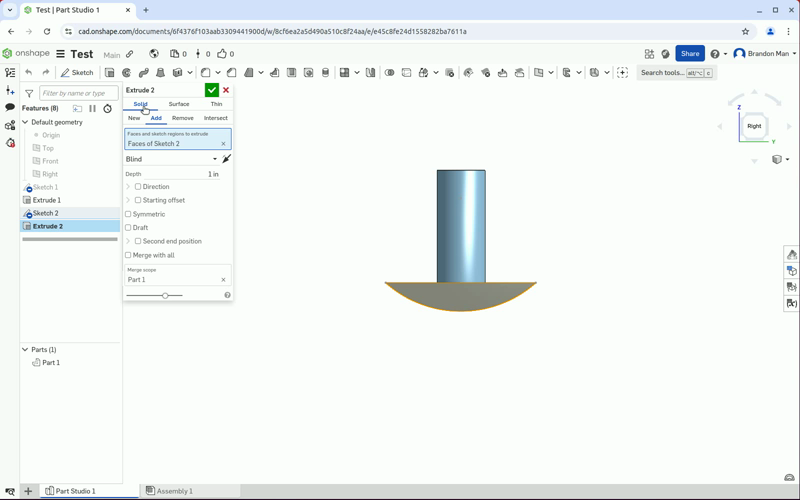
click(143, 106)
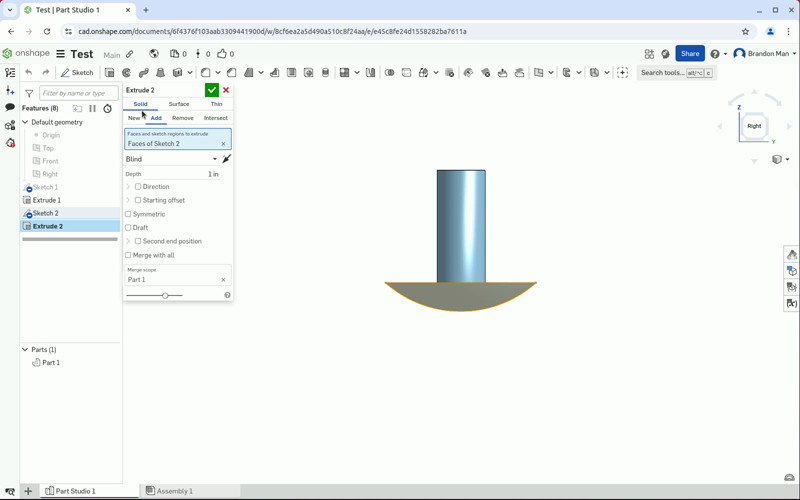
mouse_move(137, 120)
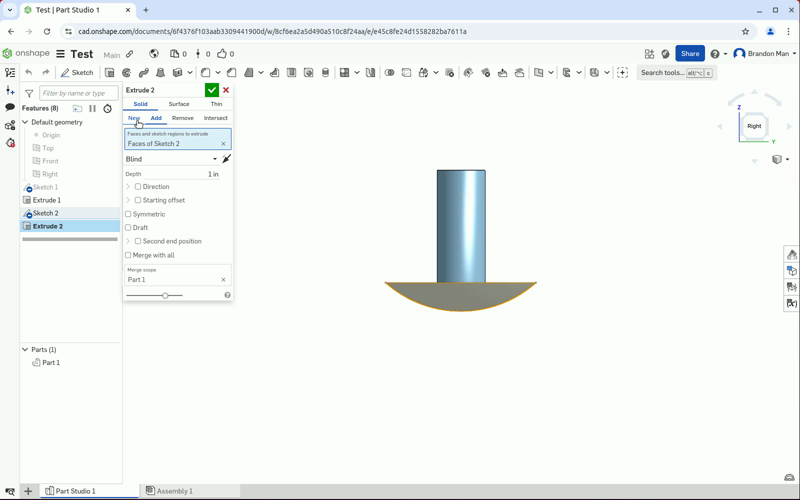
click(137, 120)
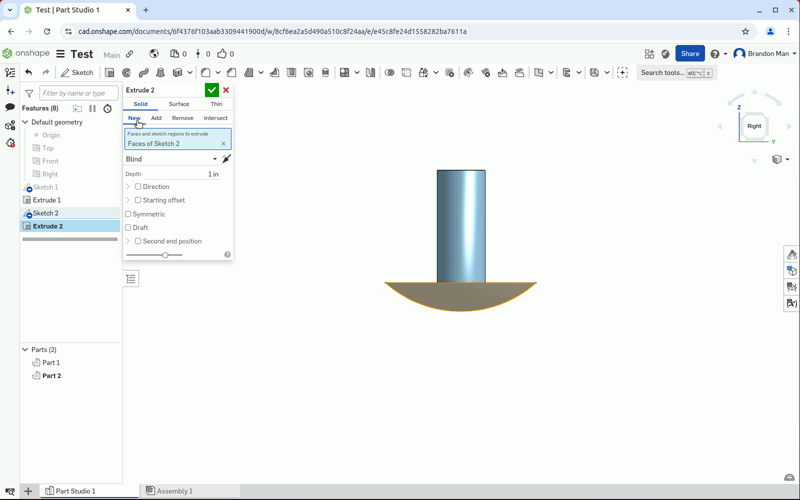
key(tab, 4)
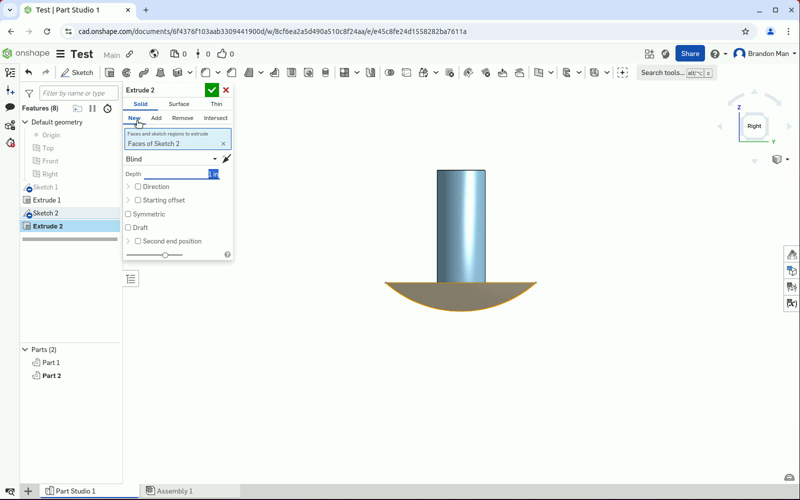
text(7.703)
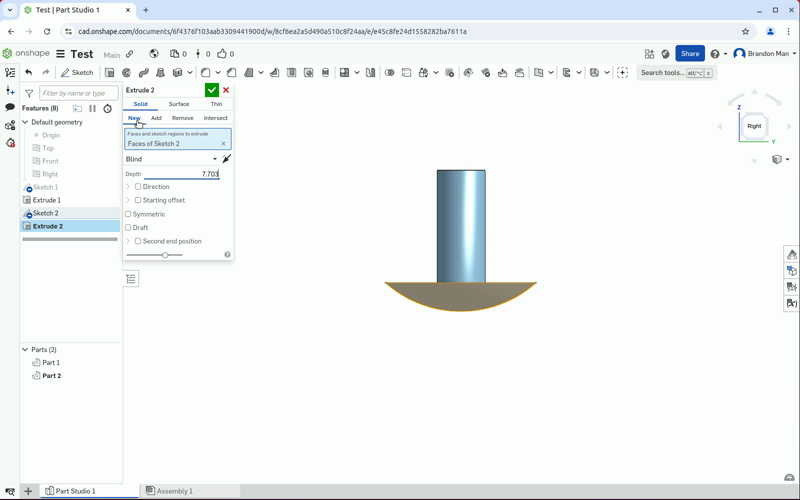
key(enter)
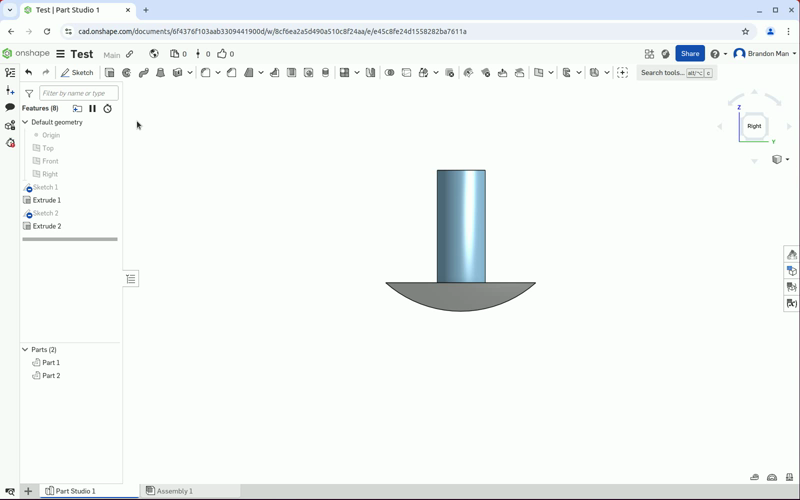
key(shift+h)
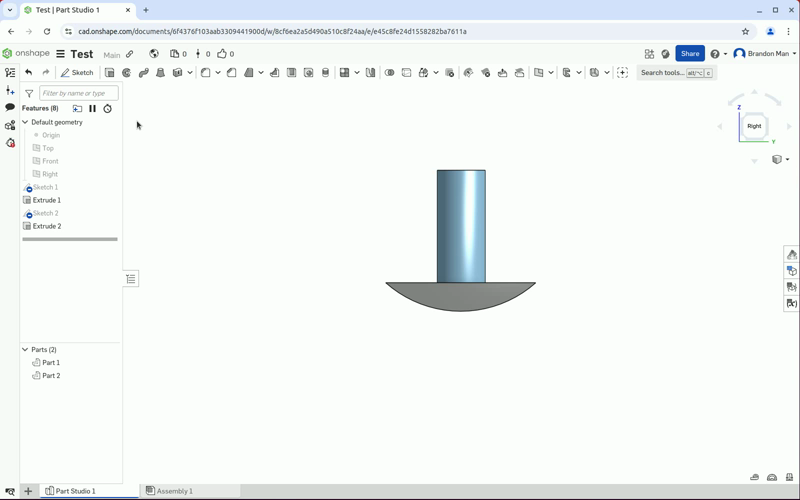
key(shift+h)
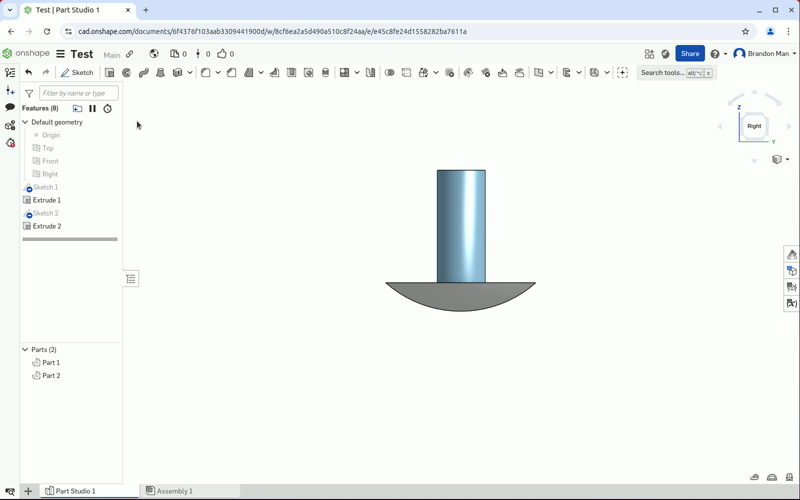
mouse_move(73, 189)
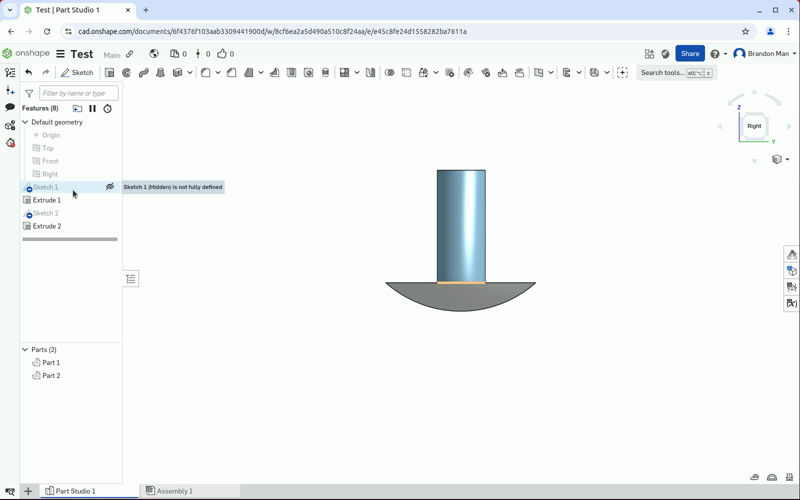
click(73, 189)
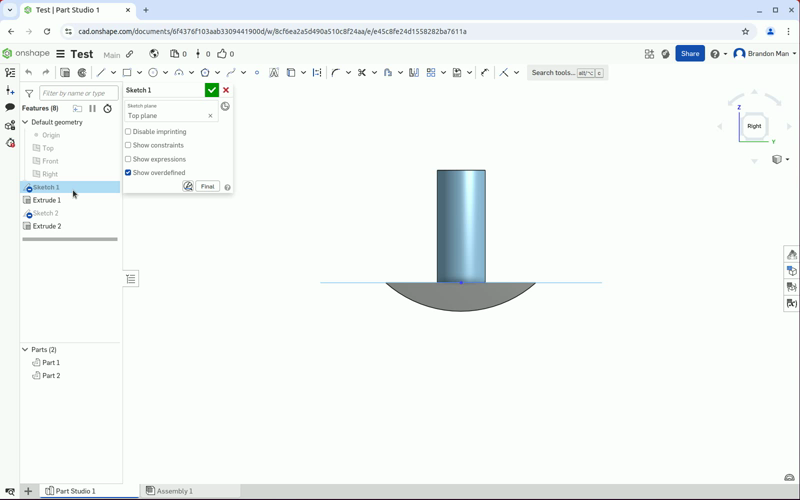
mouse_move(229, 92)
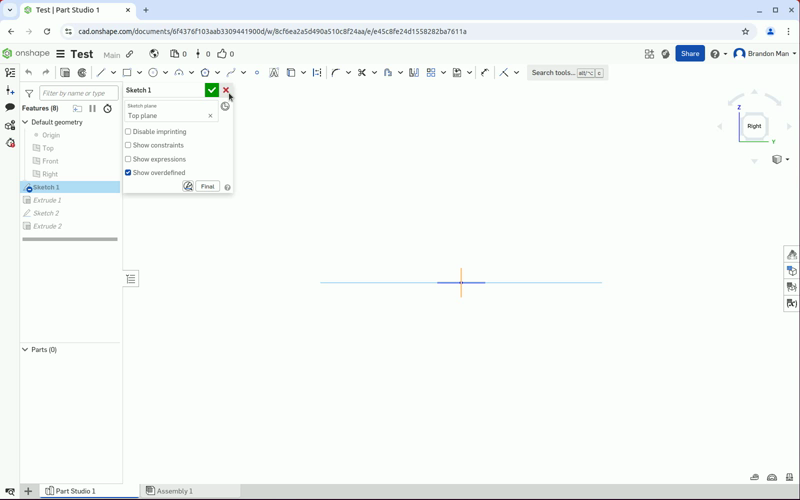
click(229, 92)
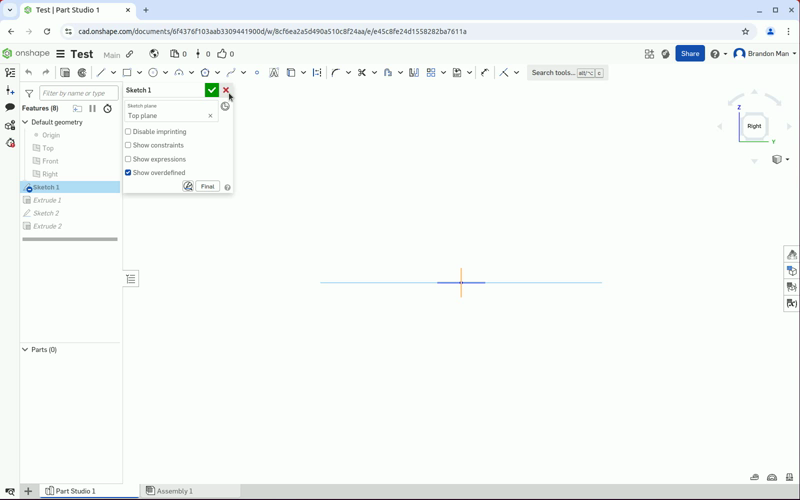
key(shift+s)
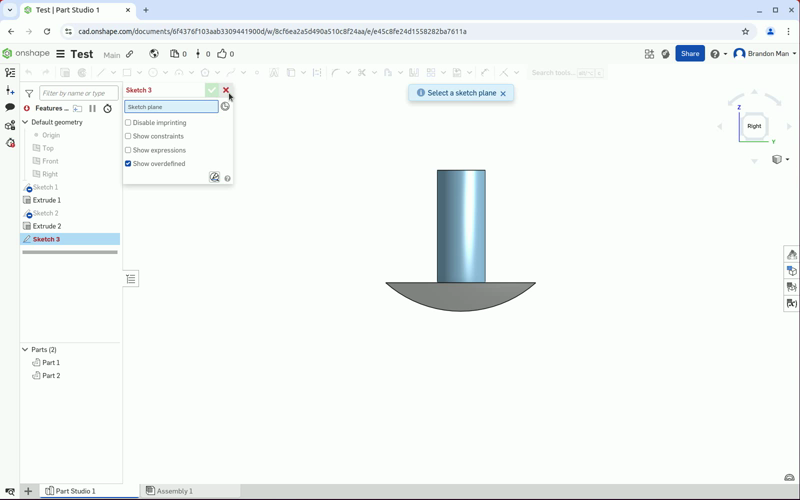
mouse_move(73, 176)
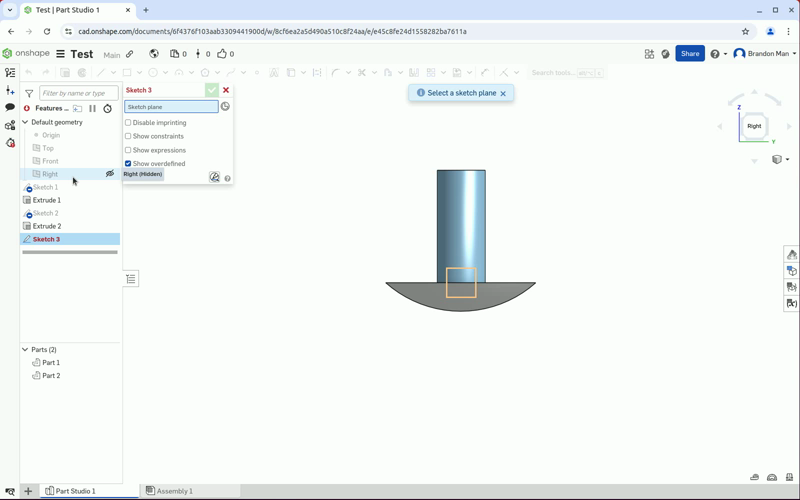
click(73, 176)
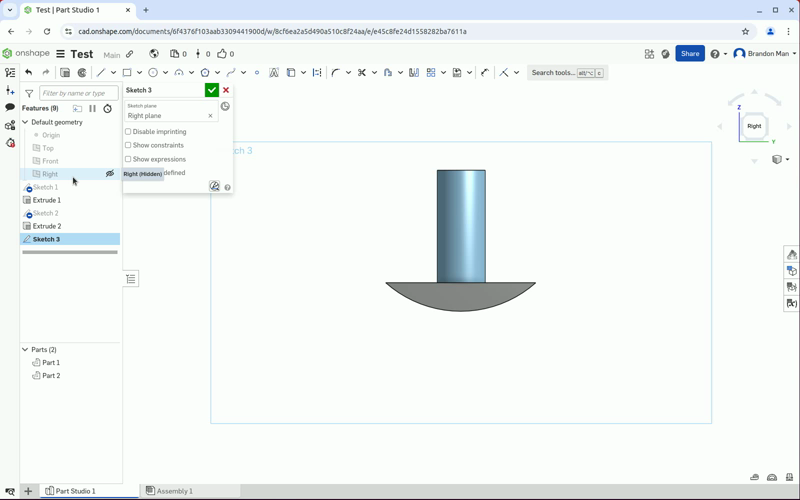
mouse_move(73, 352)
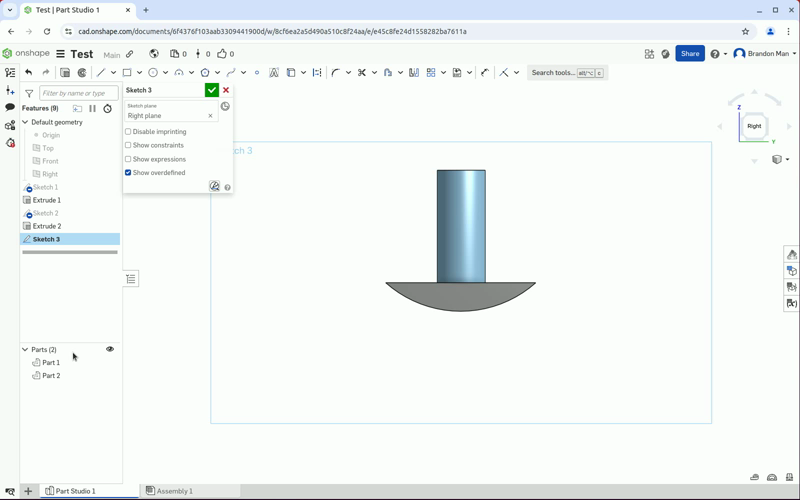
key(y)
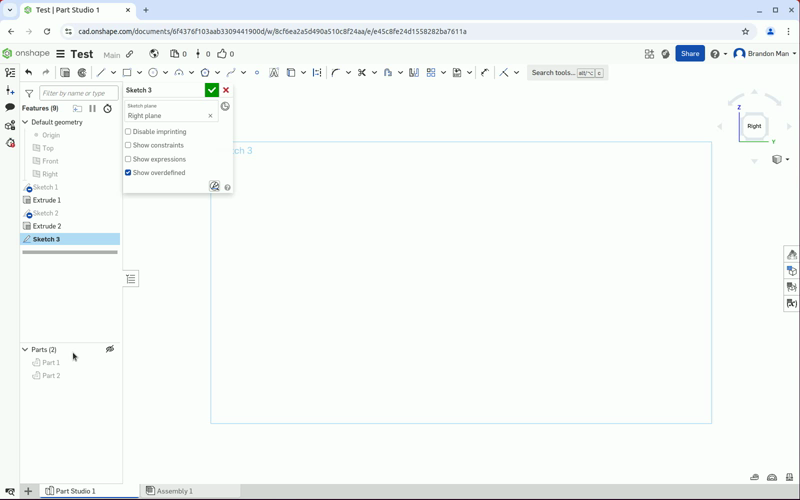
key(a)
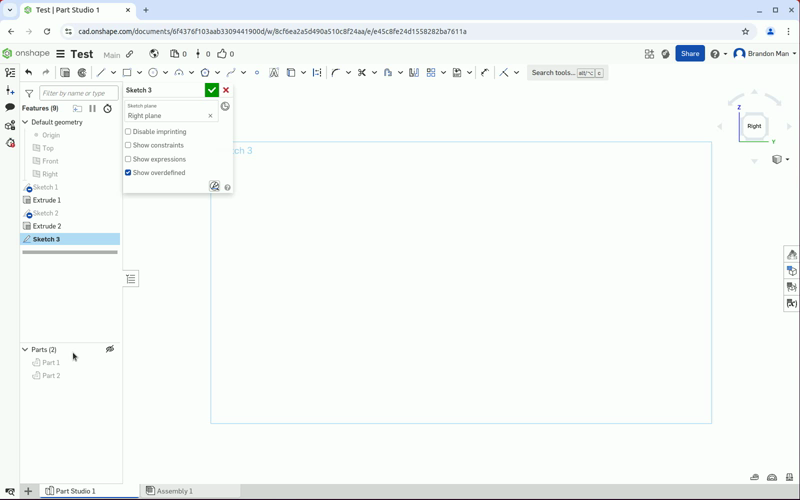
key_down(shift)
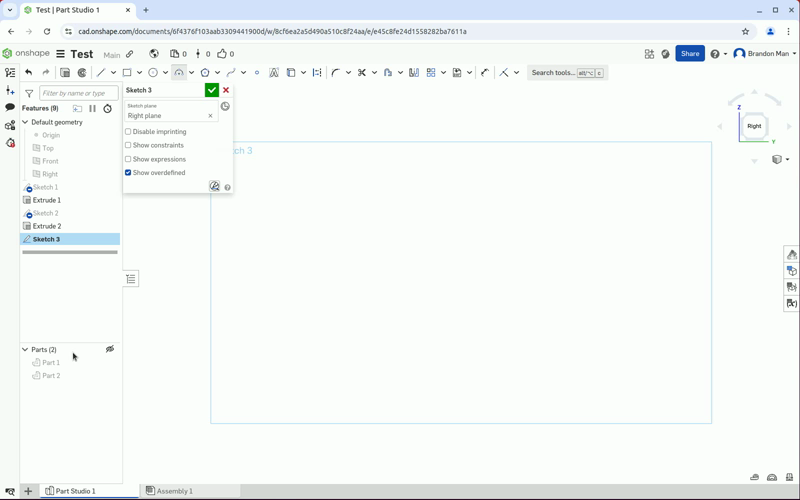
mouse_move(385, 282)
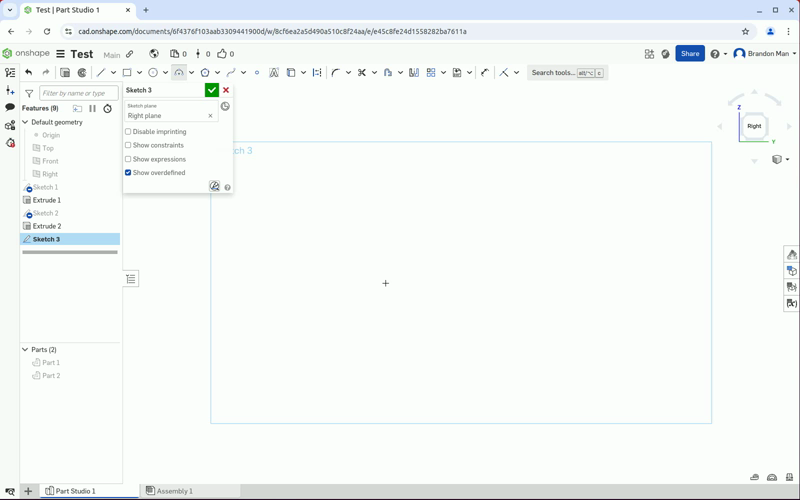
click(385, 282)
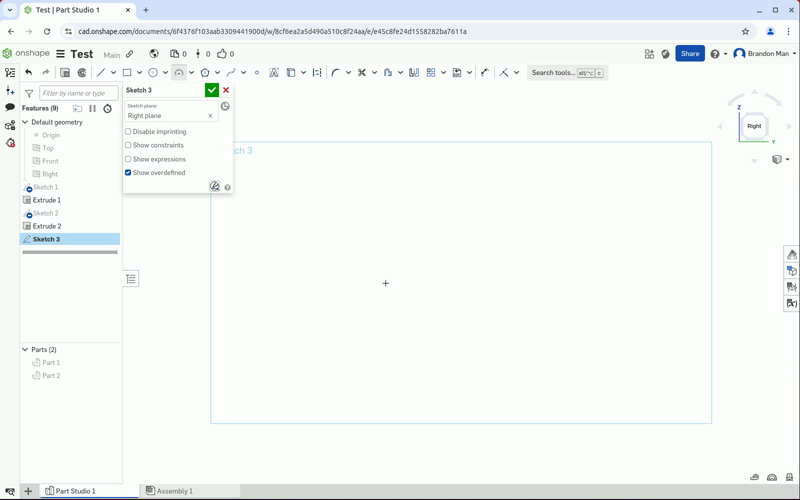
key_up(shift)
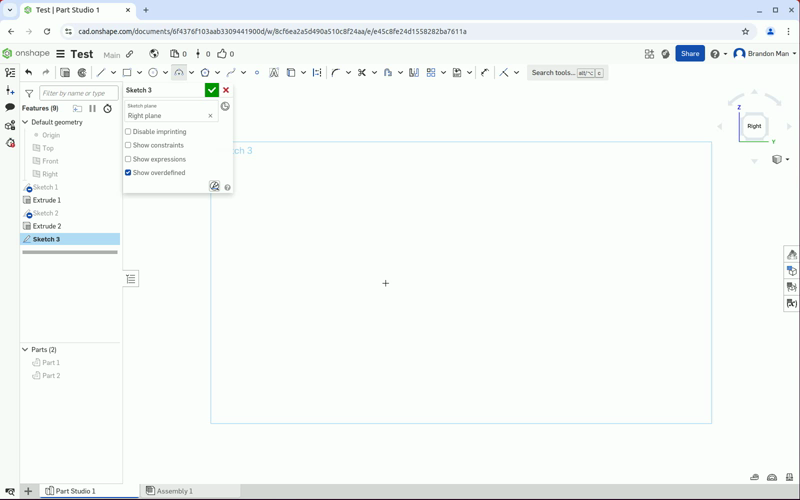
key_down(shift)
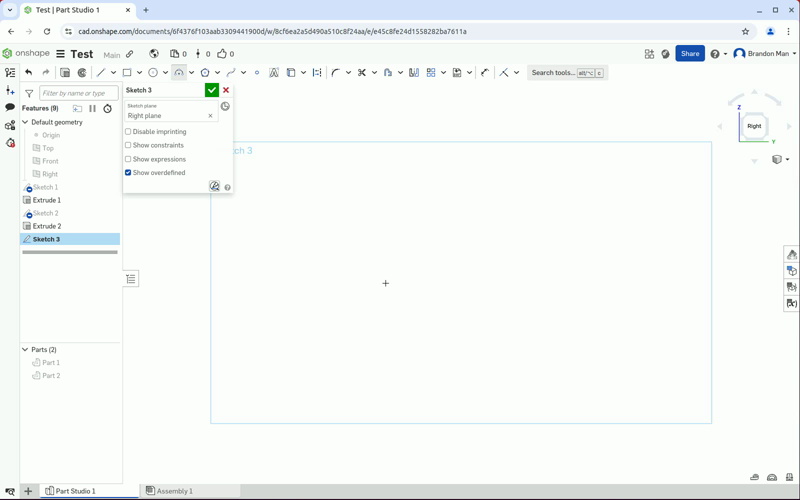
mouse_move(535, 282)
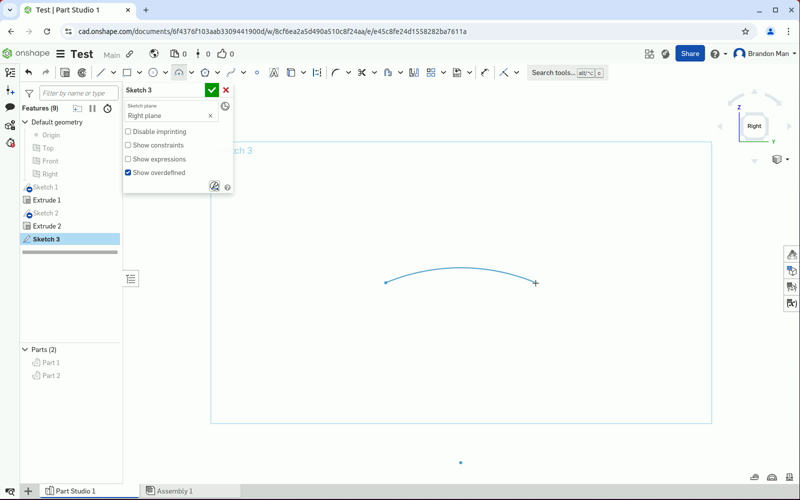
click(535, 282)
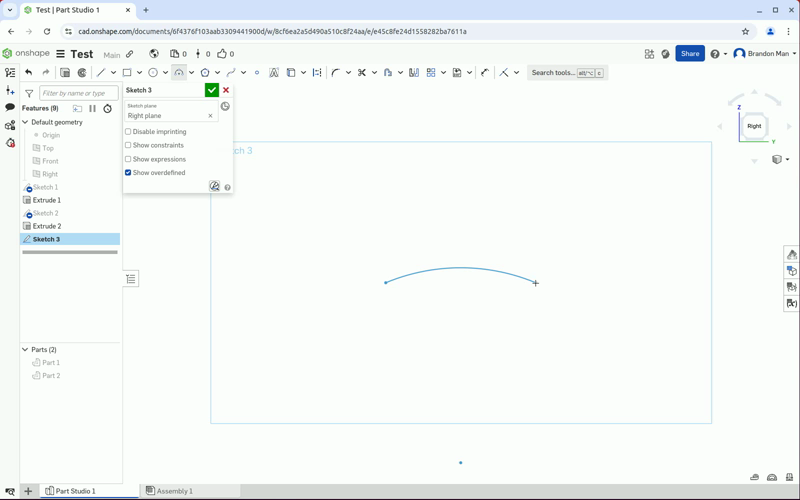
mouse_move(460, 311)
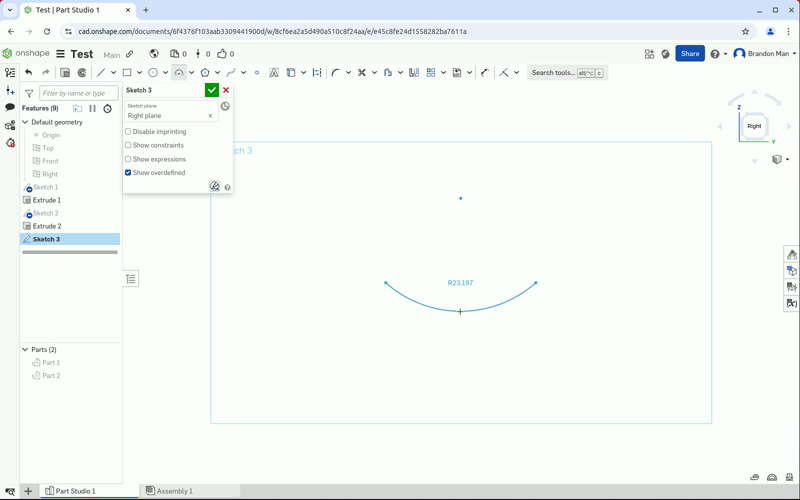
click(460, 311)
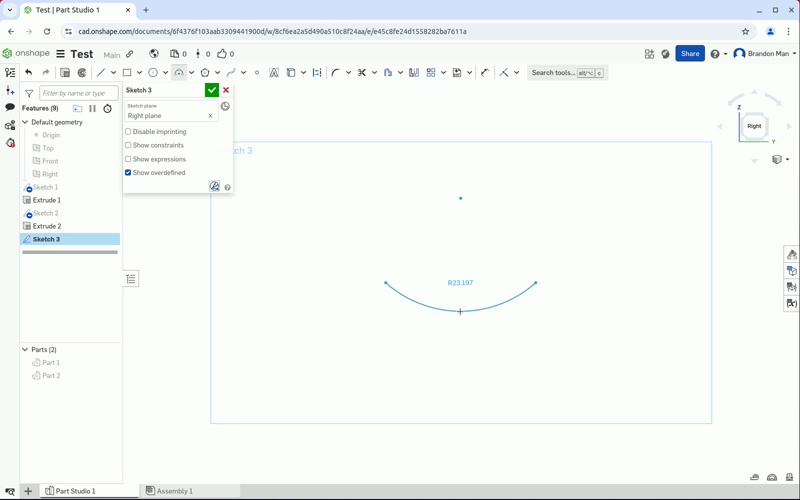
key_up(shift)
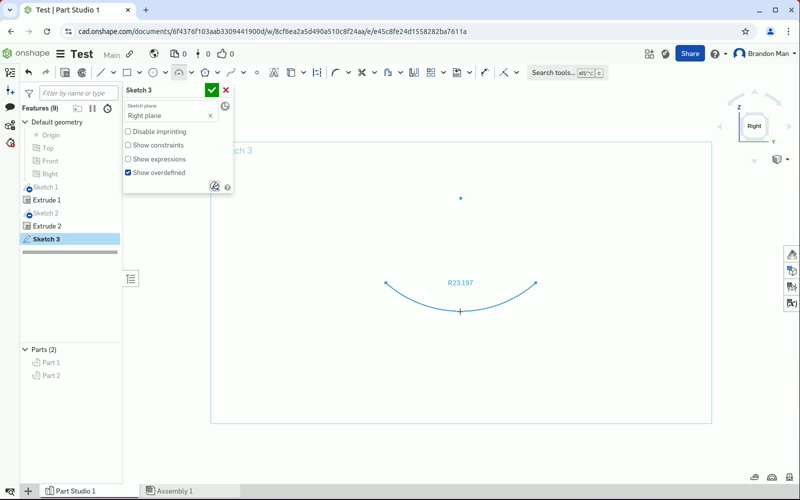
key(esc)
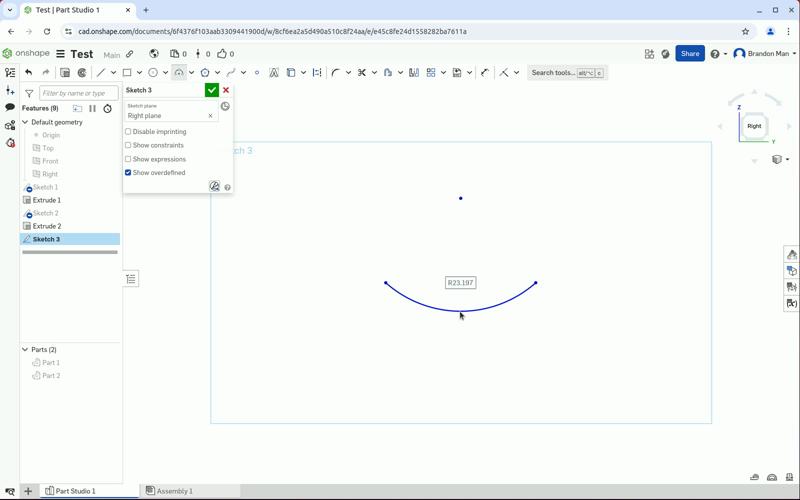
key(l)
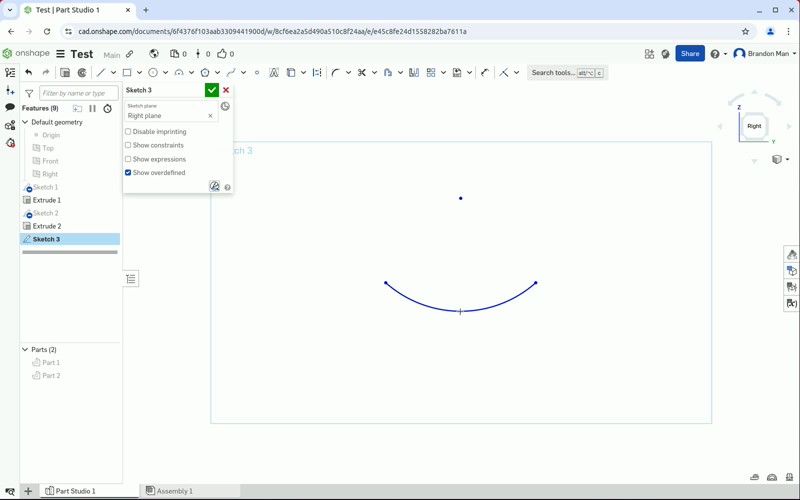
mouse_move(535, 282)
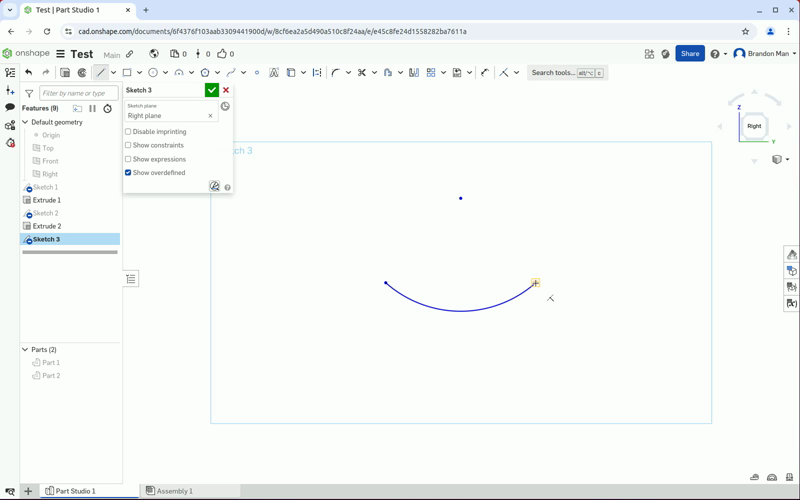
click(535, 282)
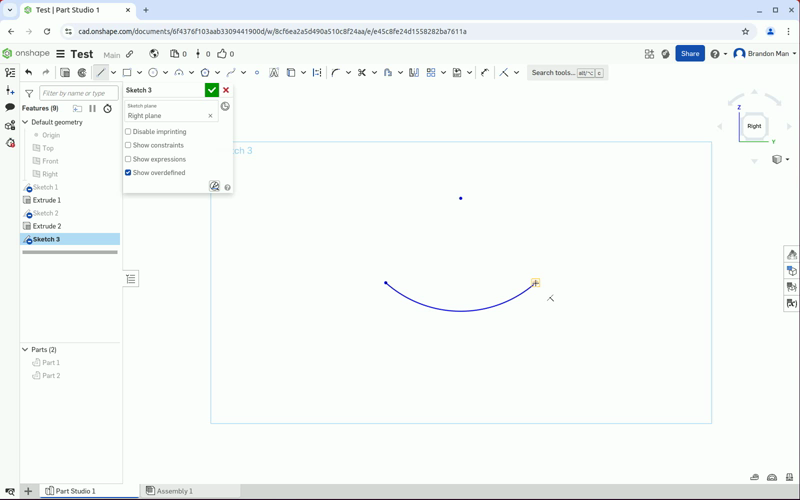
key_down(shift)
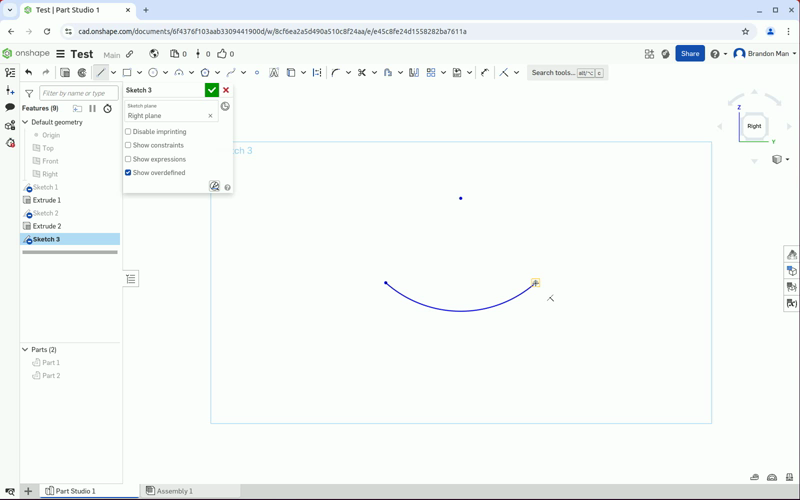
mouse_move(461, 282)
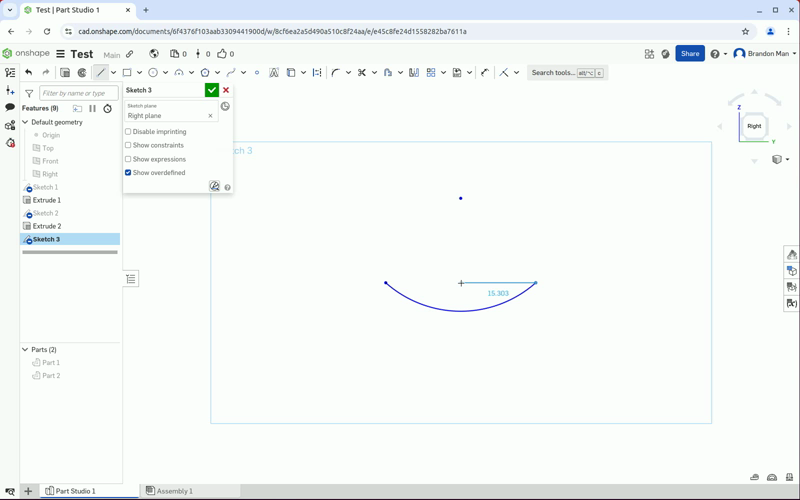
click(461, 282)
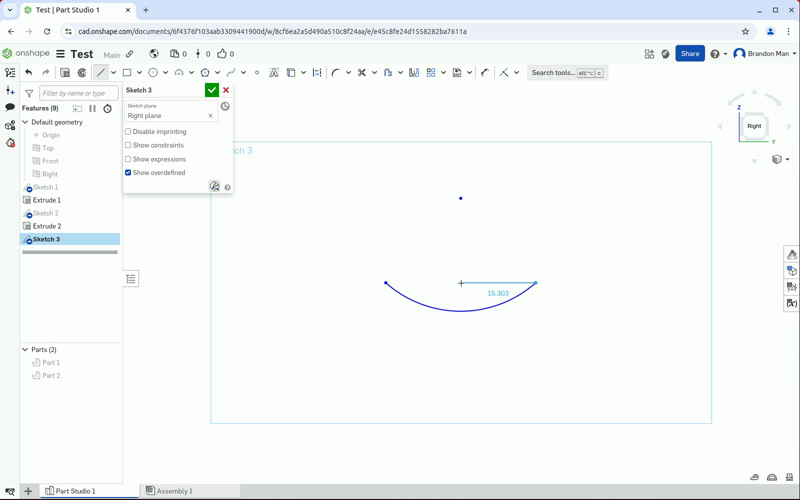
key_up(shift)
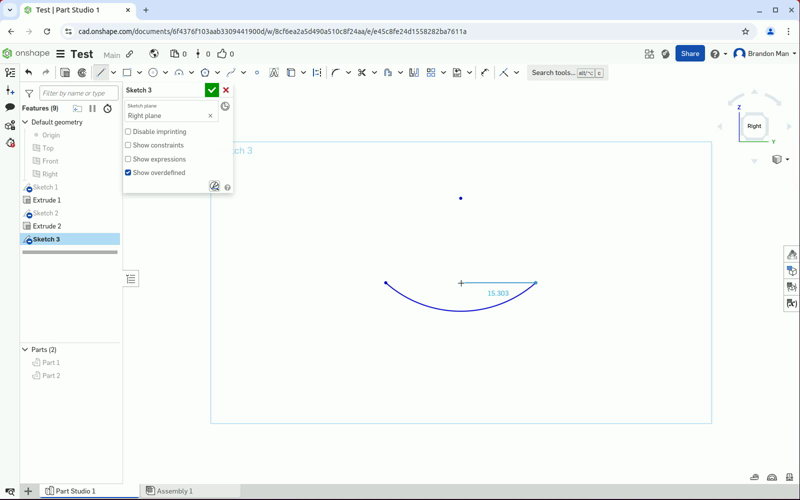
key_down(shift)
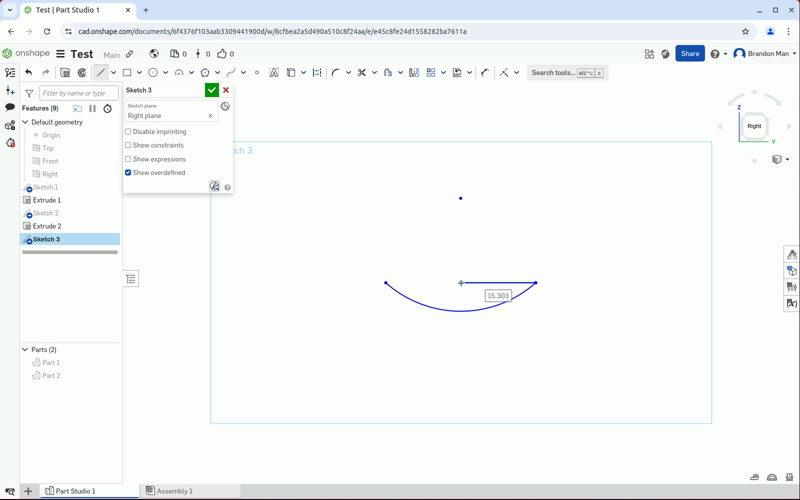
mouse_move(385, 282)
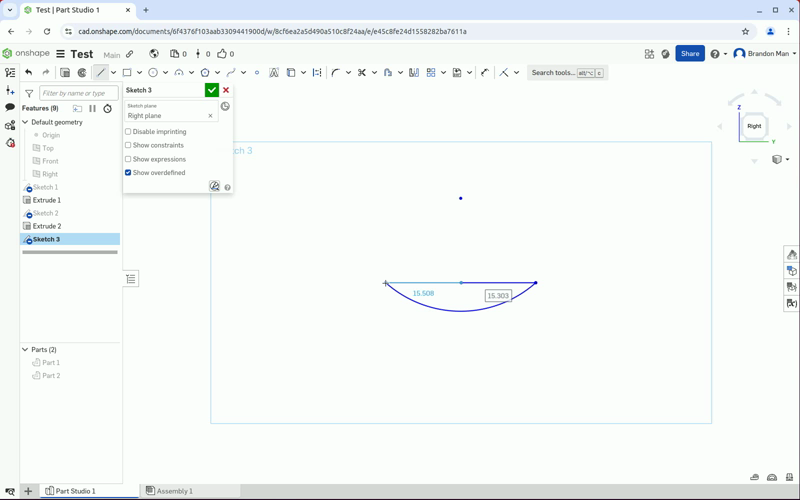
key_up(shift)
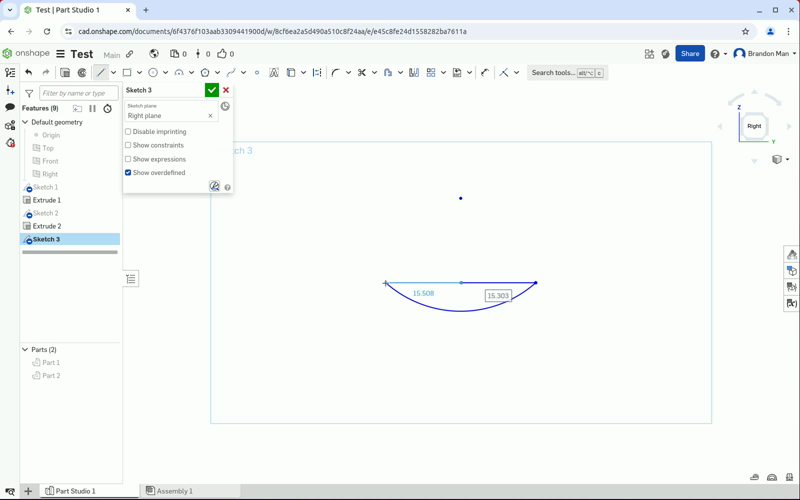
click(385, 282)
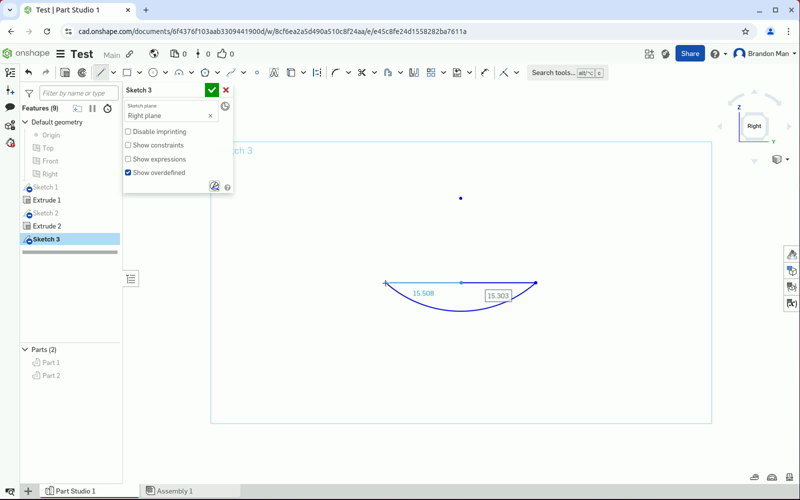
key(esc)
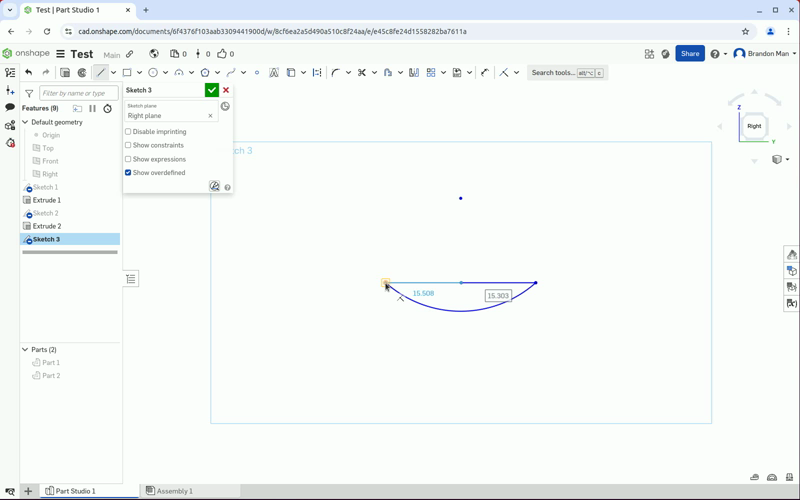
mouse_move(455, 300)
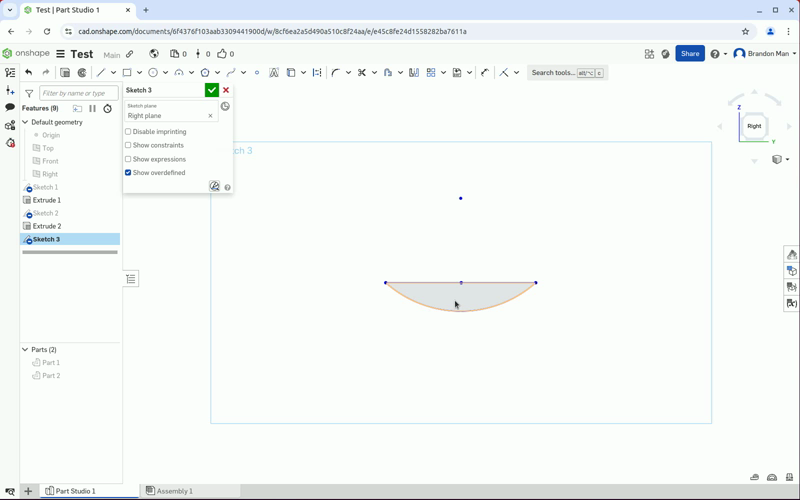
click(455, 300)
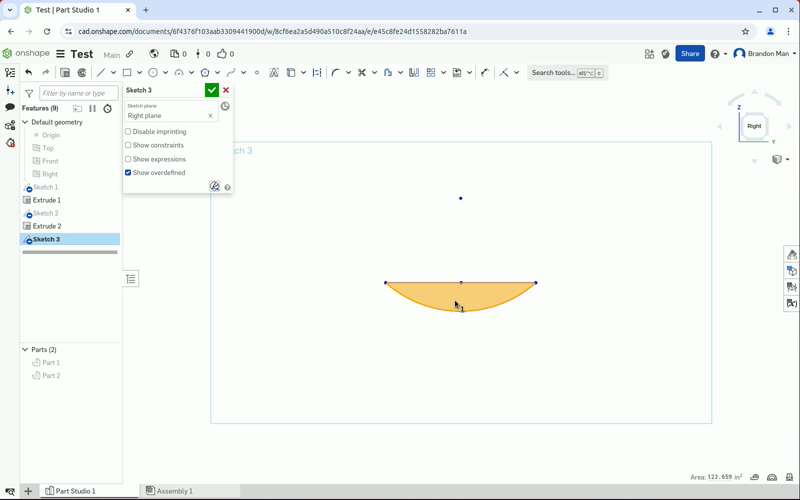
mouse_move(73, 352)
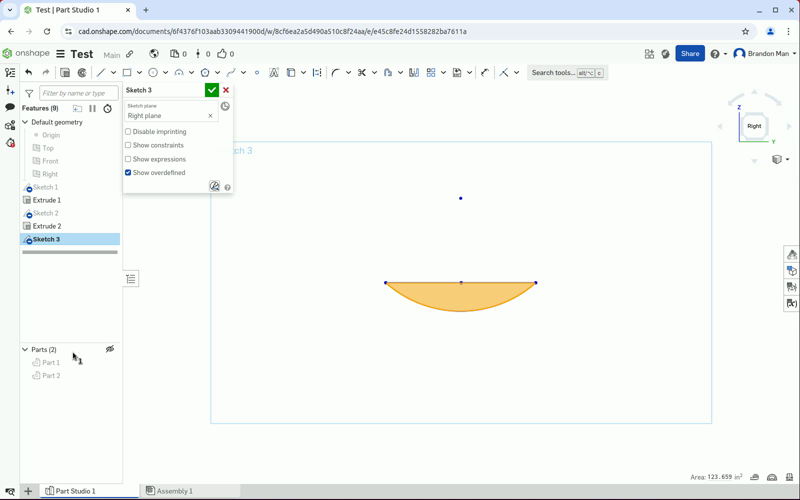
key(shift+y)
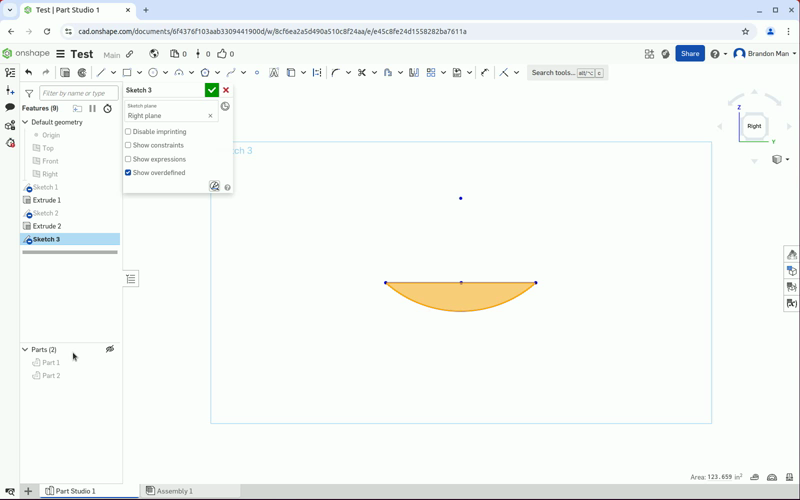
key(shift+e)
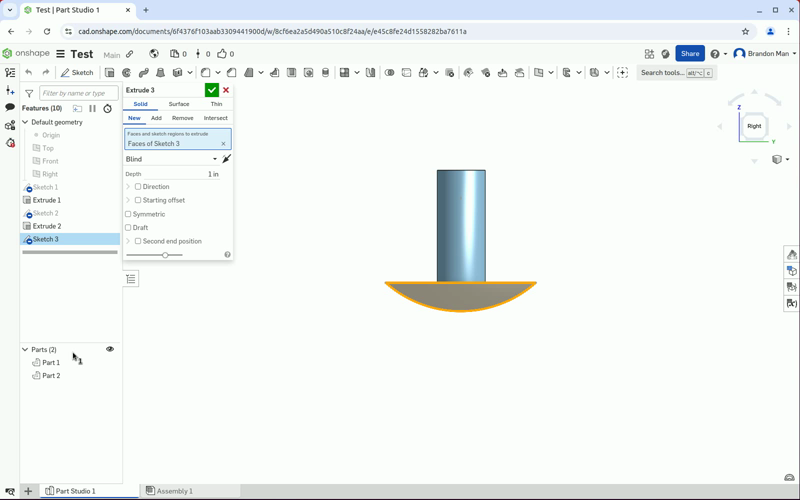
mouse_move(143, 106)
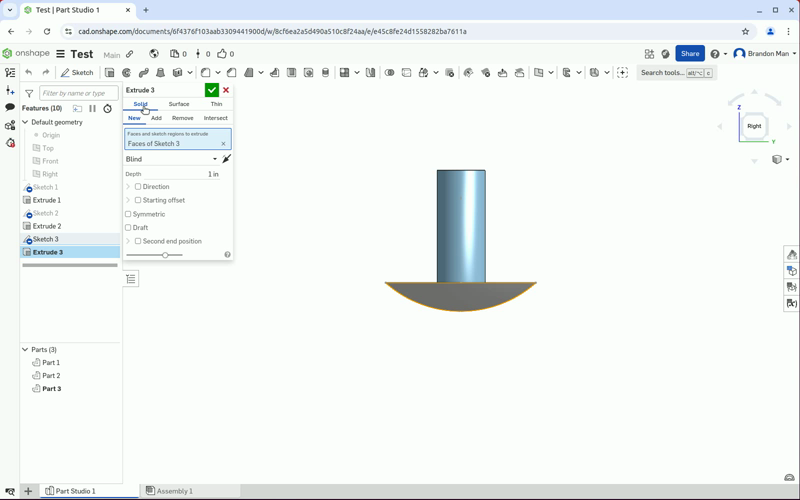
click(143, 106)
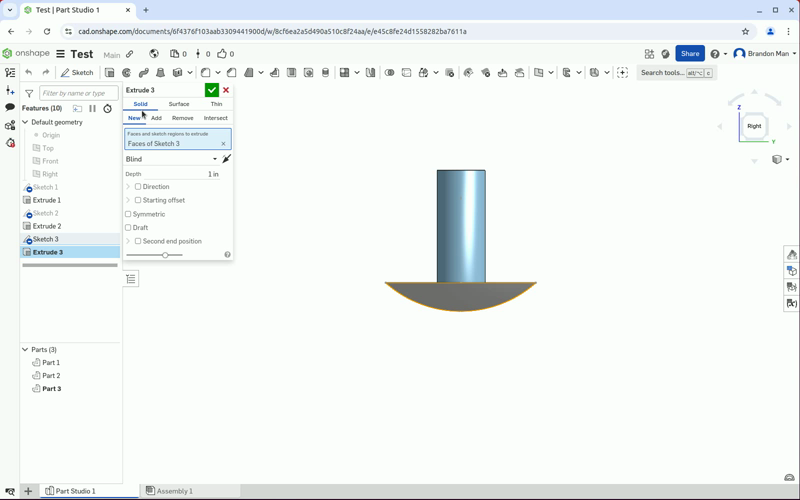
mouse_move(137, 120)
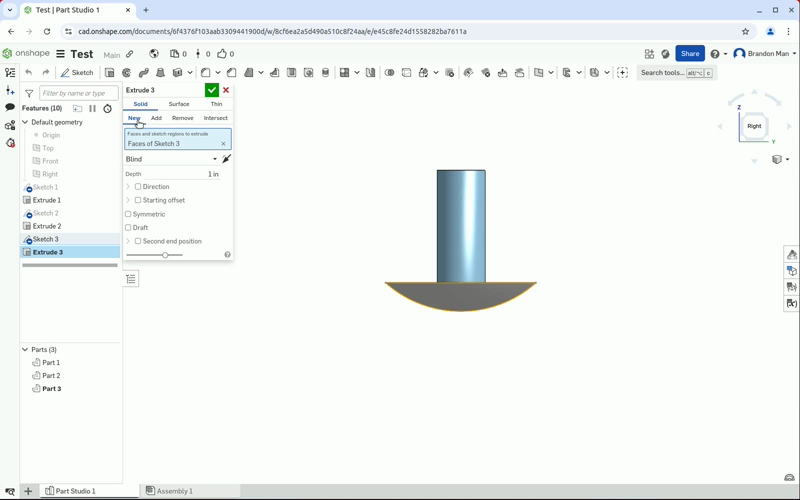
click(137, 120)
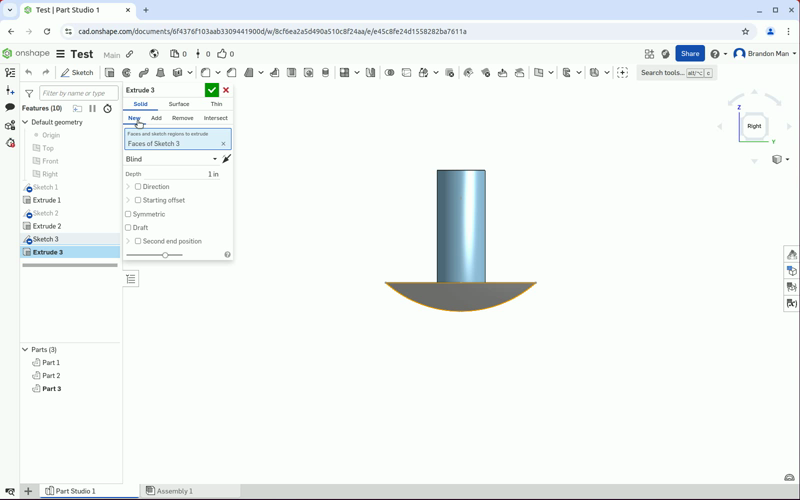
key(tab, 4)
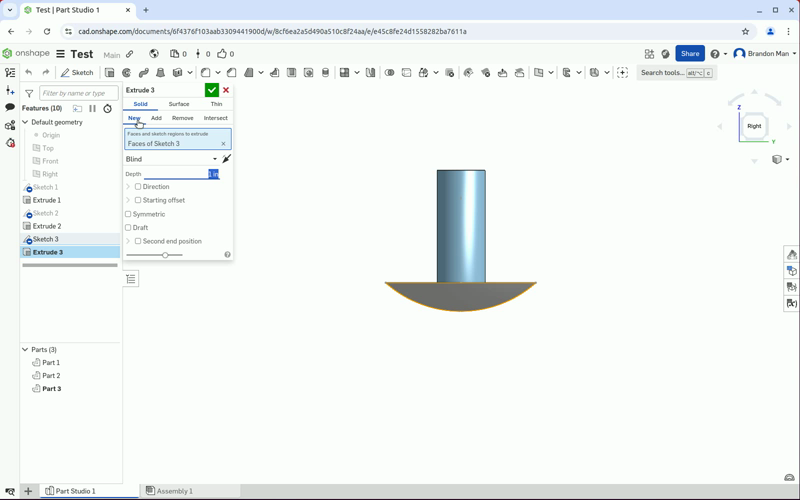
text(-7.703)
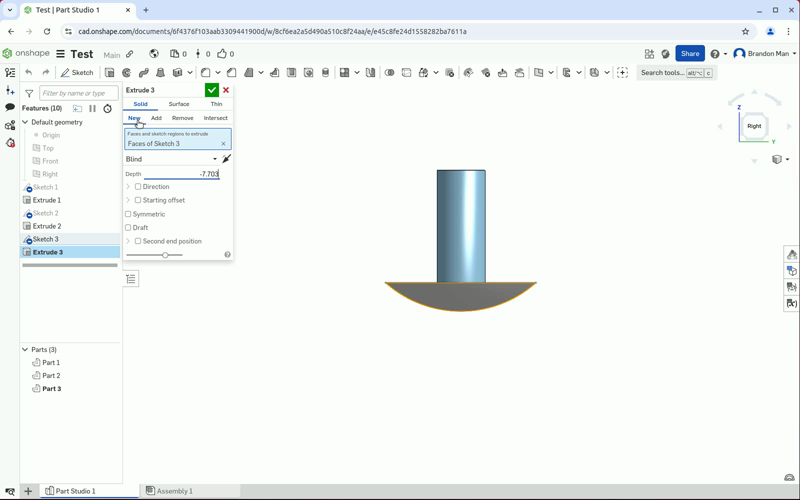
key(enter)
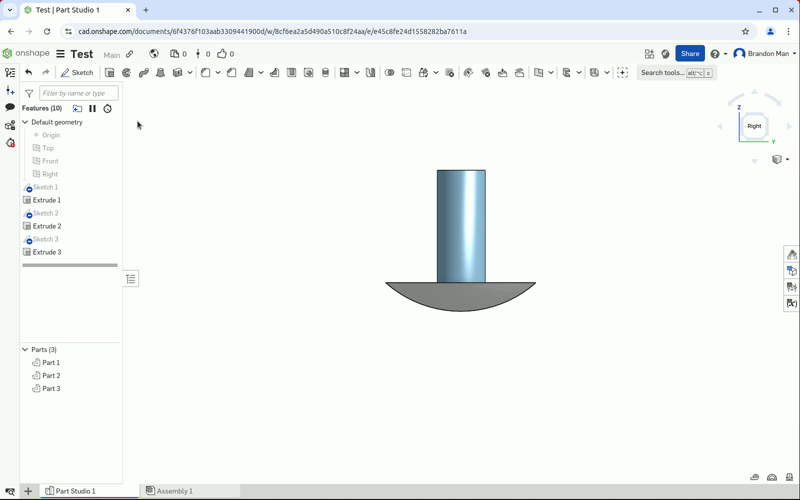
key(shift+h)
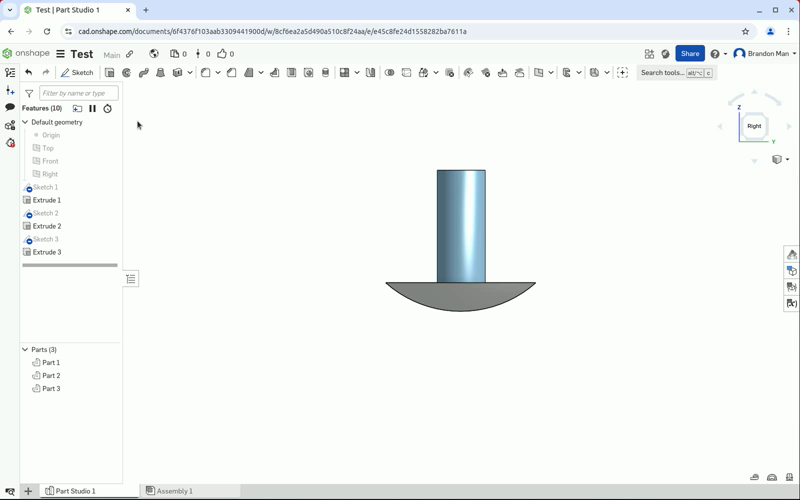
key(shift+h)
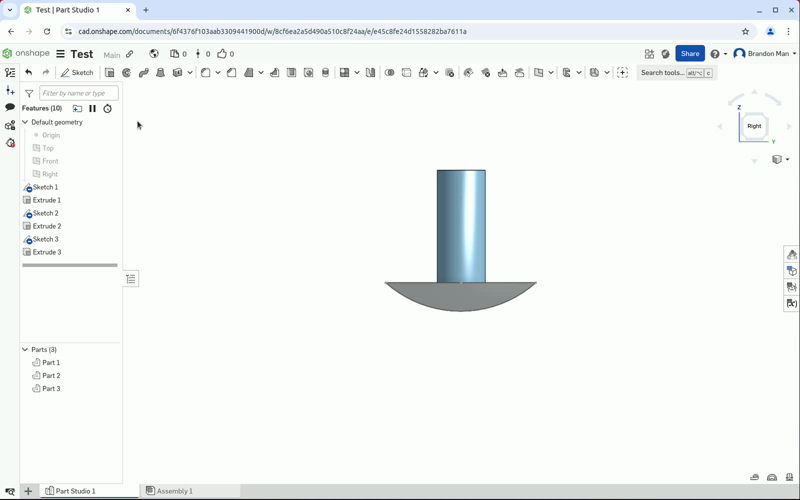
key(shift+7)
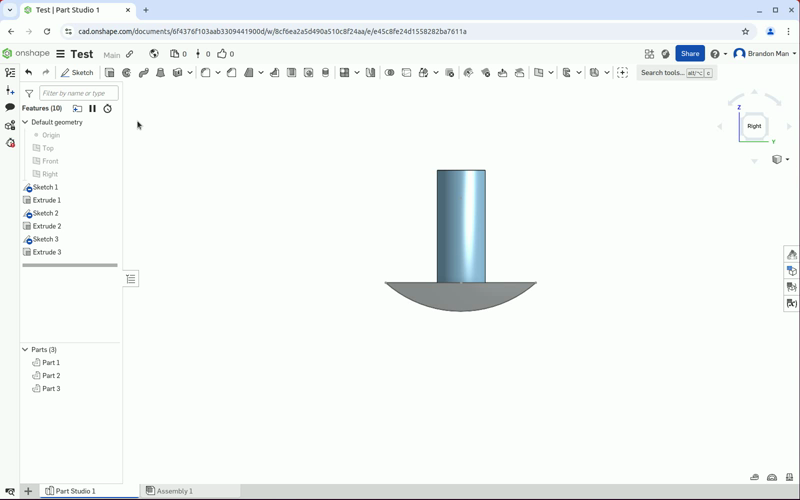
key(right, 2)
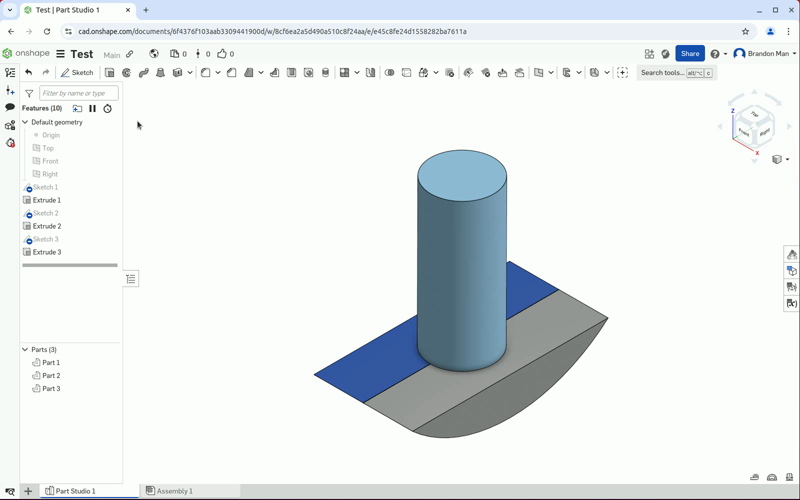
key(down, 2)
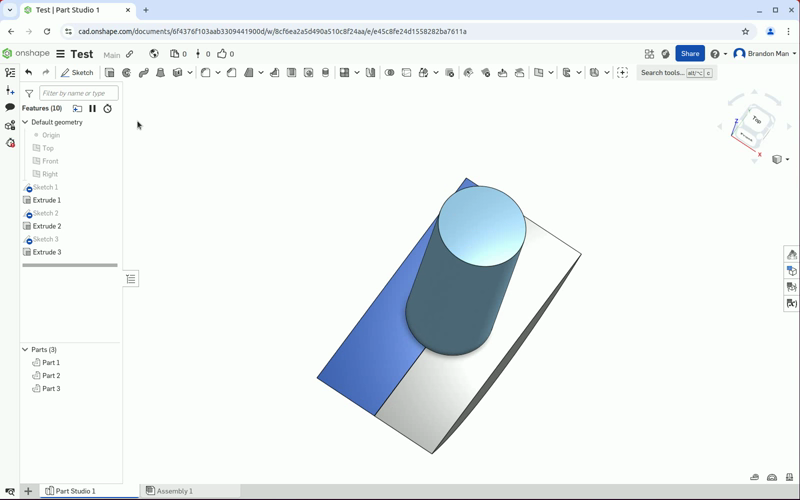
key(up, 2)
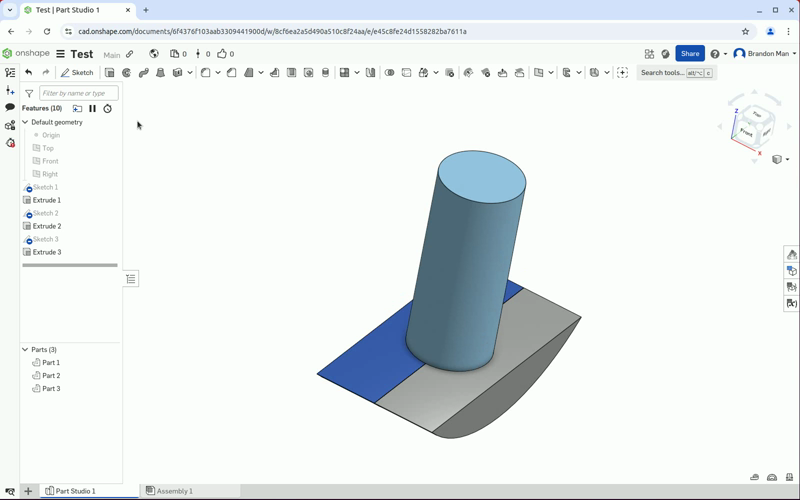
key(left, 2)
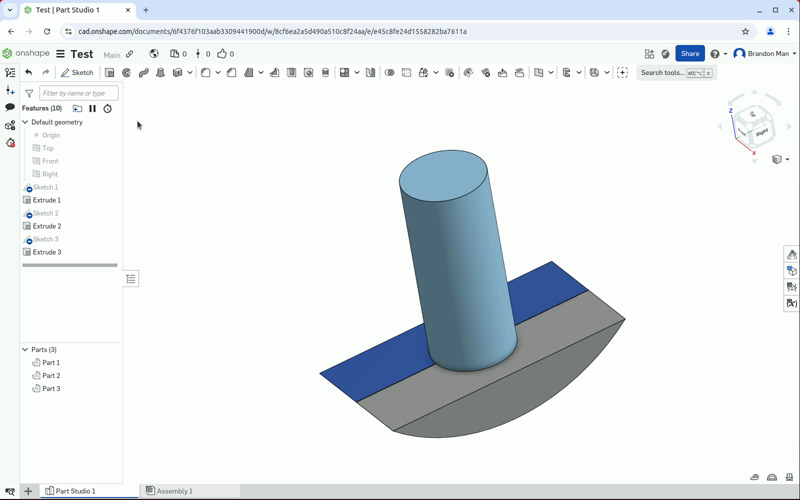
mouse_move(73, 189)
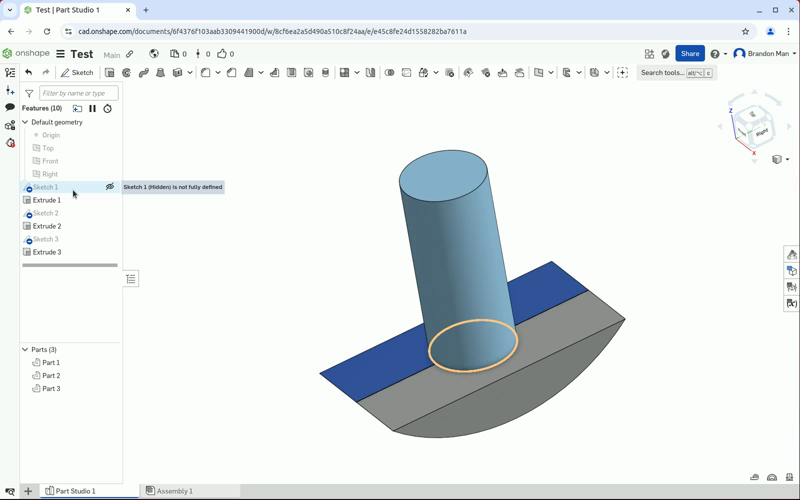
click(73, 189)